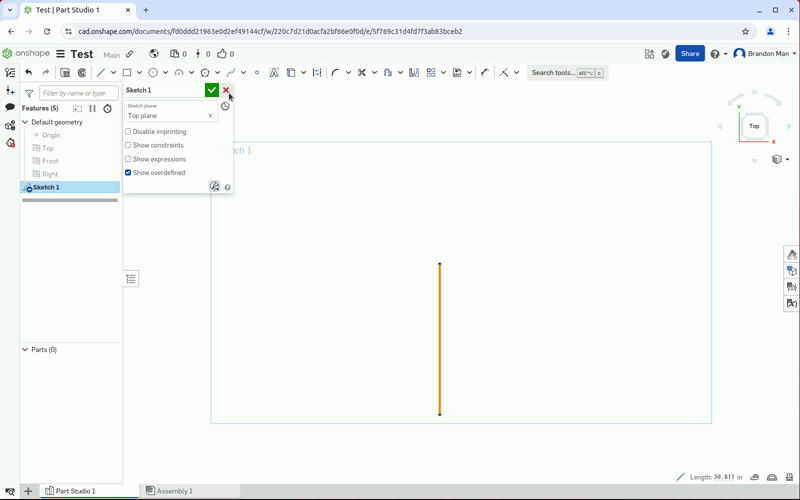
key(shift+h)
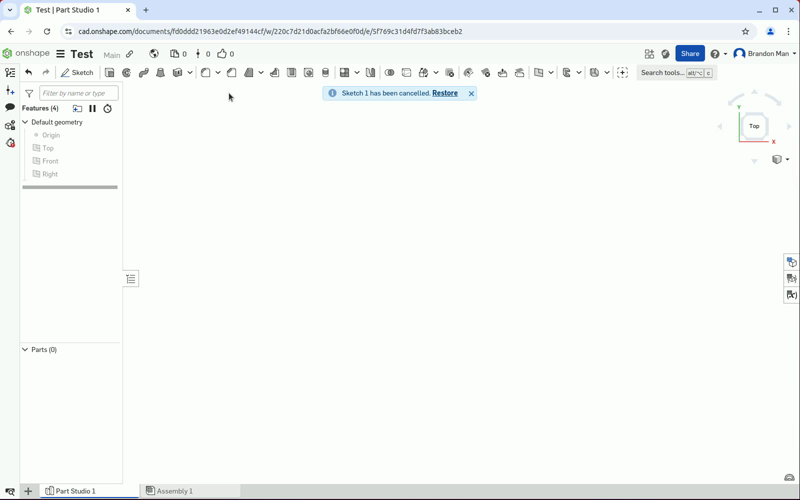
mouse_move(73, 352)
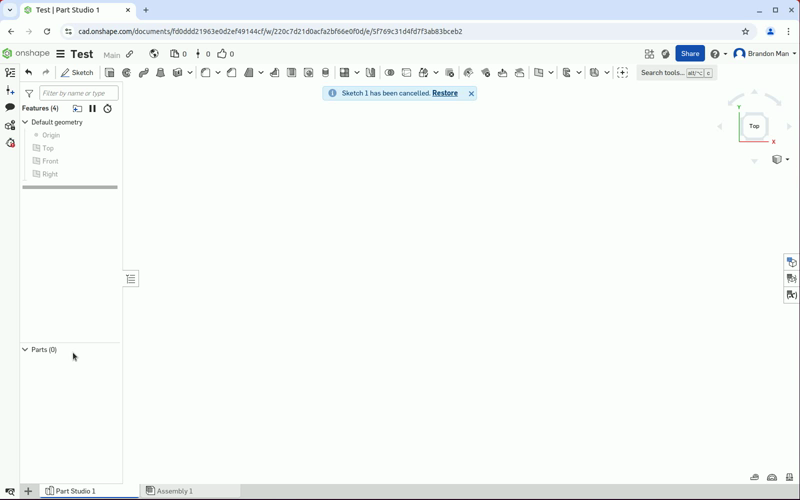
key(y)
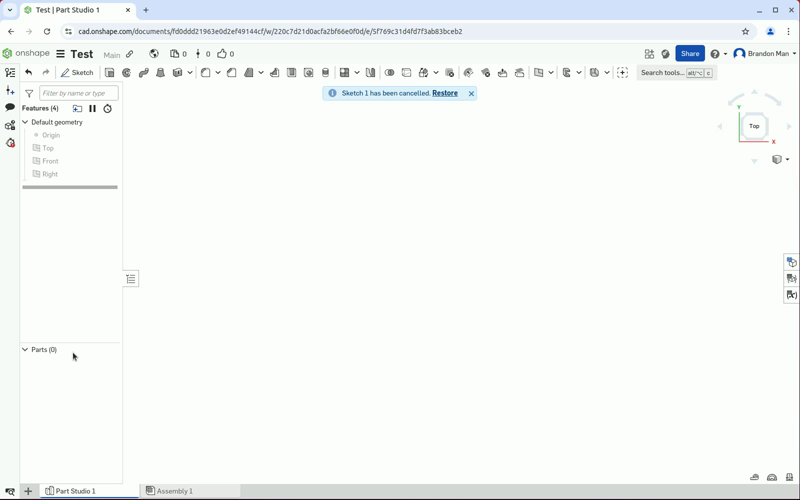
key(shift+p)
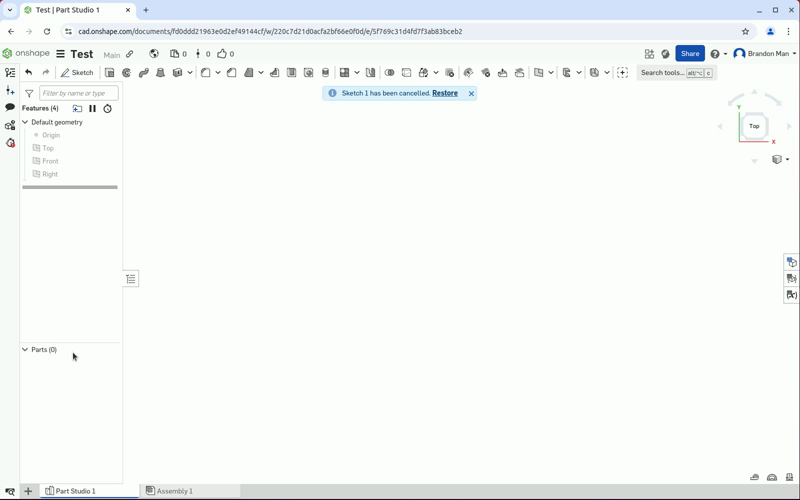
key(space)
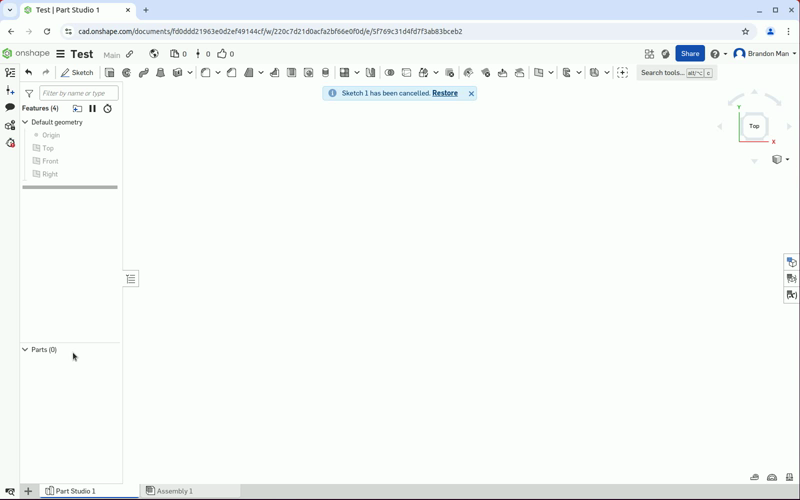
key_down(shift)
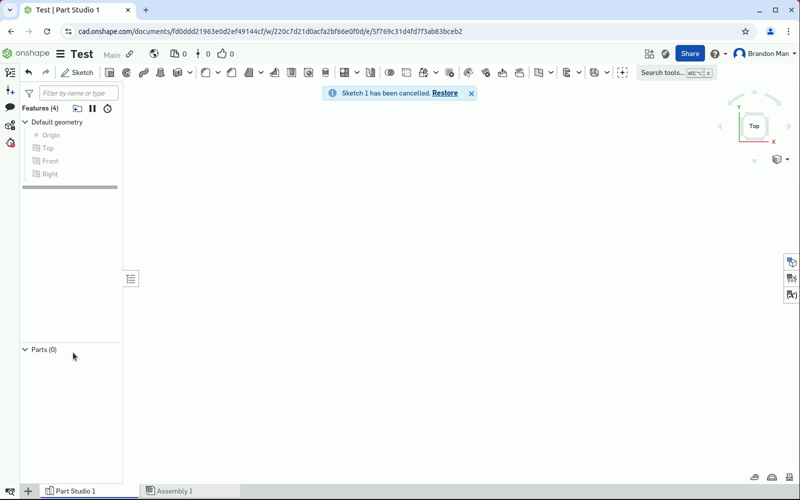
key(up)
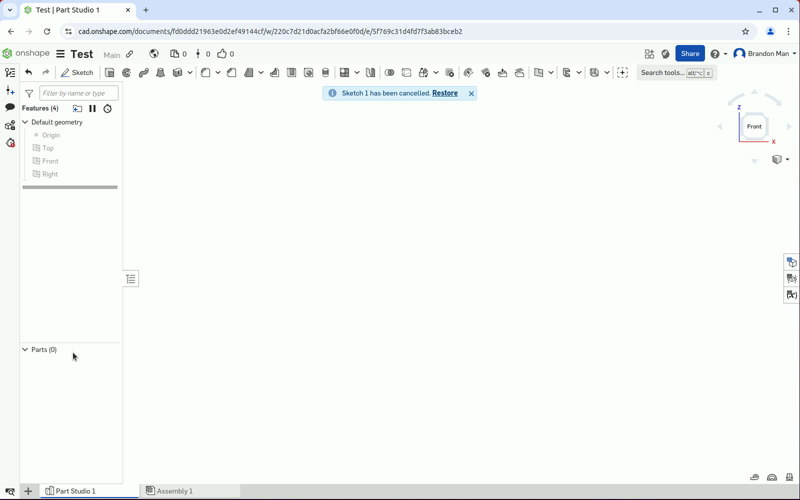
key_up(shift)
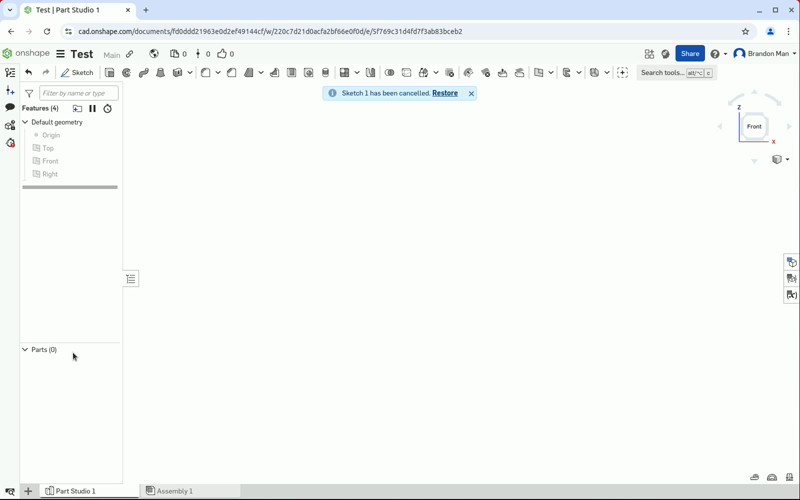
mouse_move(73, 352)
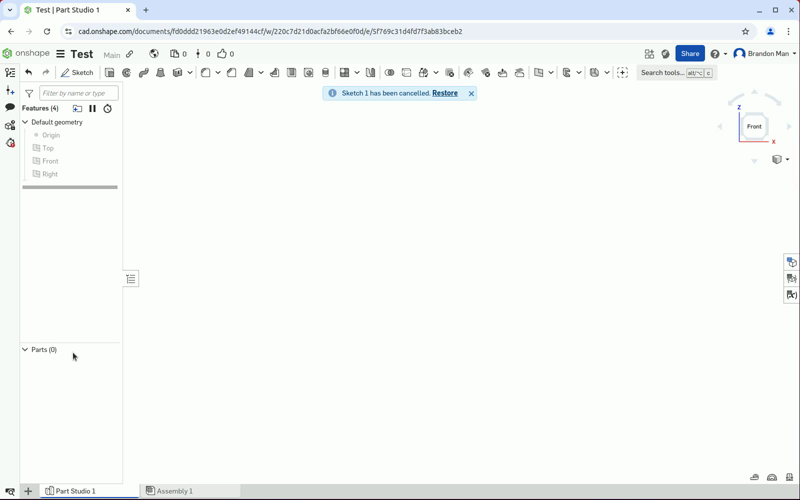
key(shift+y)
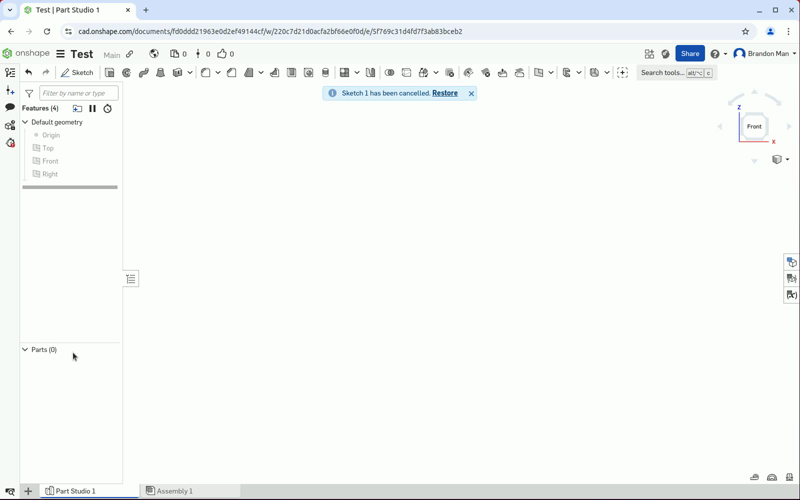
key(shift+s)
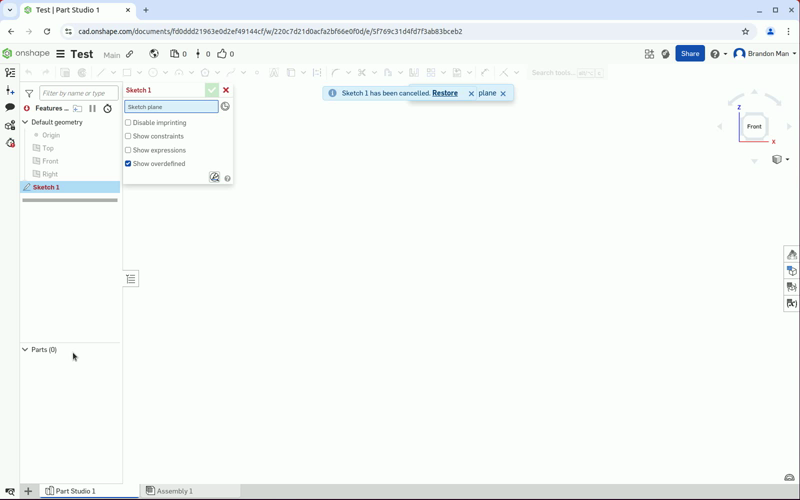
mouse_move(73, 163)
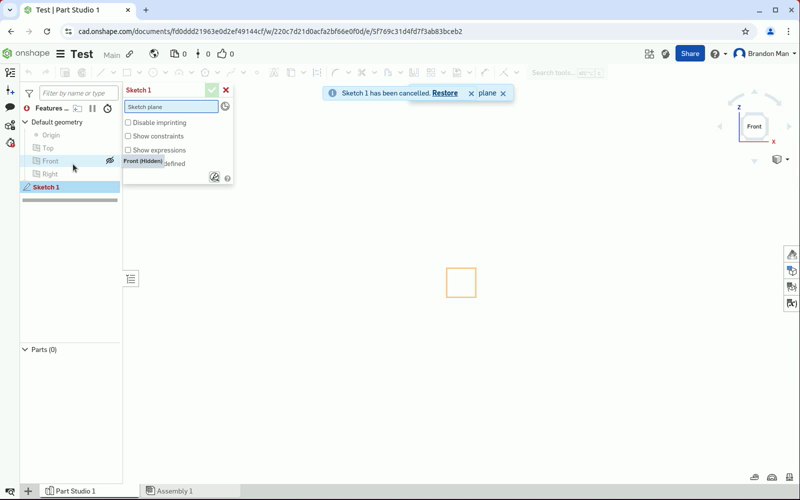
click(73, 163)
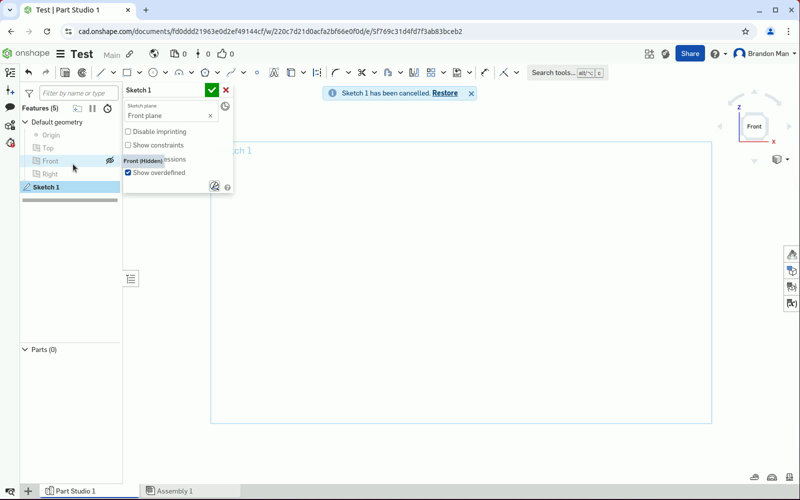
mouse_move(73, 352)
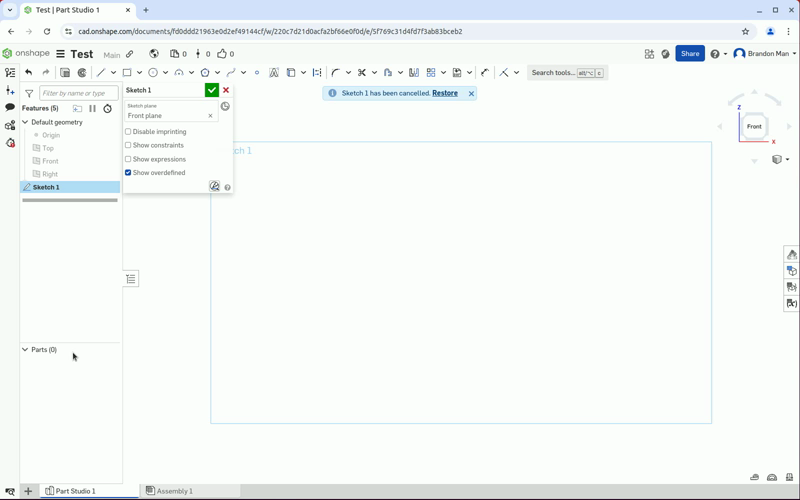
key(y)
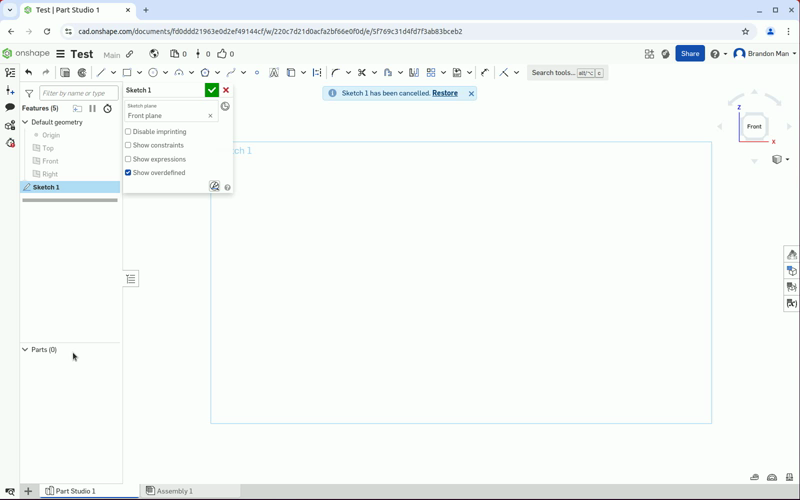
key(c)
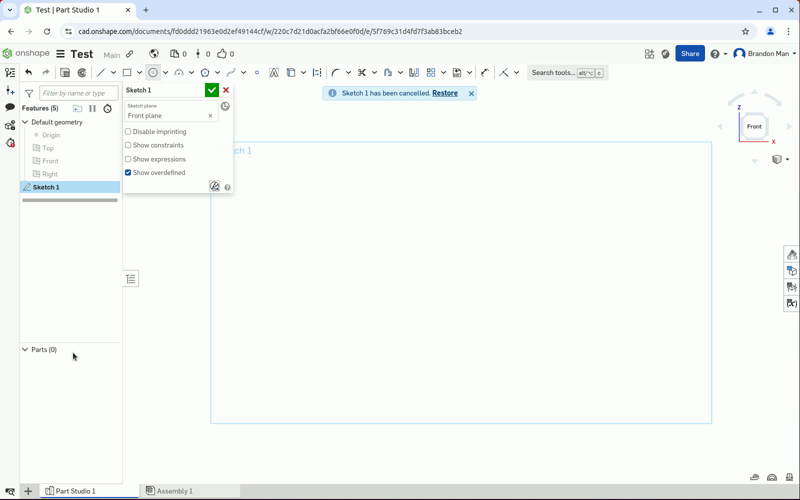
key_down(shift)
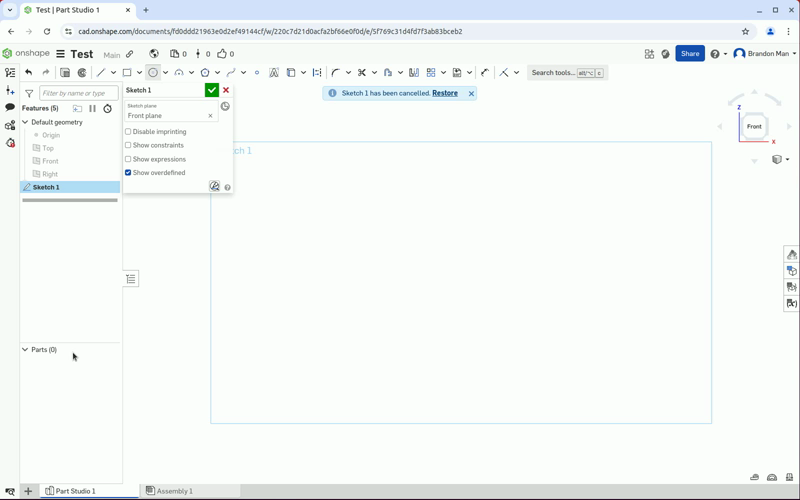
mouse_move(461, 282)
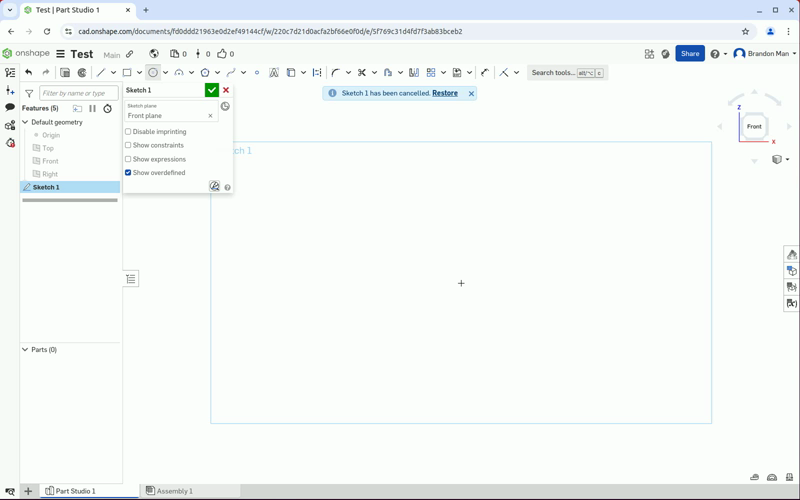
click(461, 282)
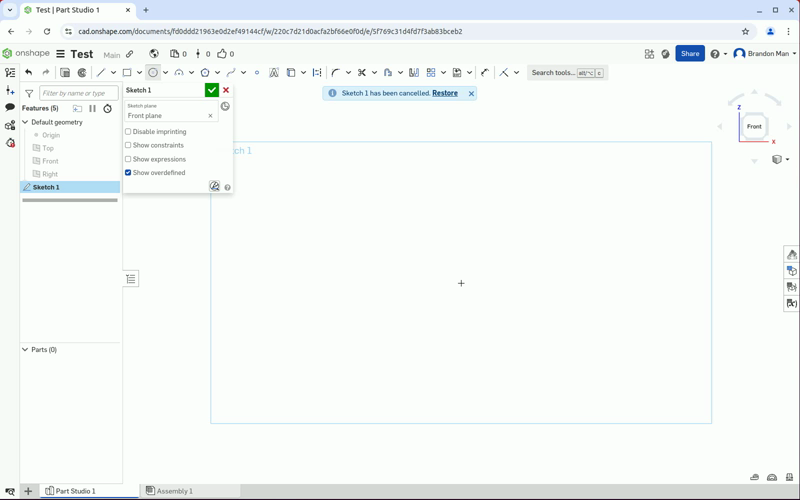
key_up(shift)
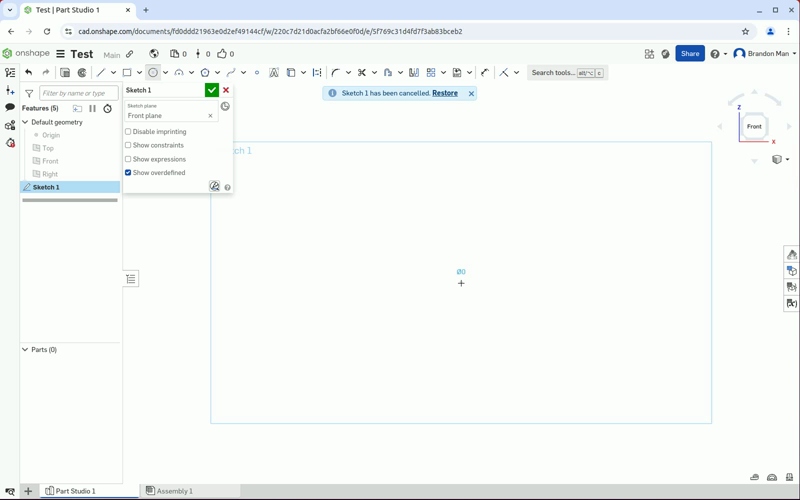
mouse_move(495, 282)
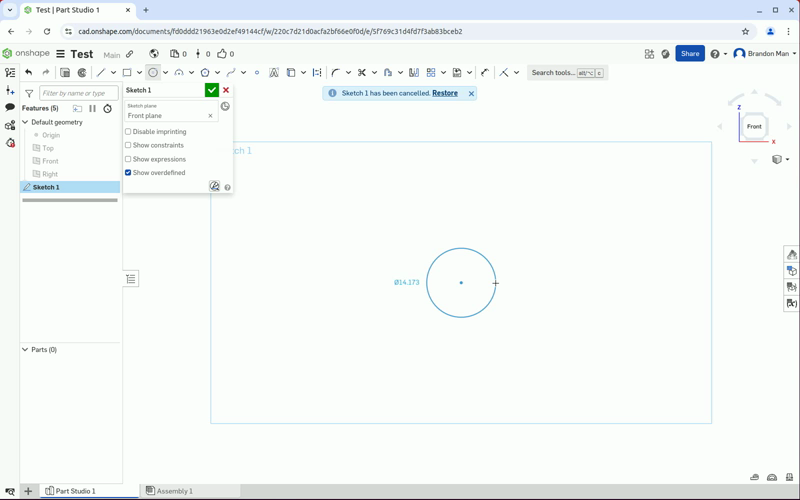
click(495, 282)
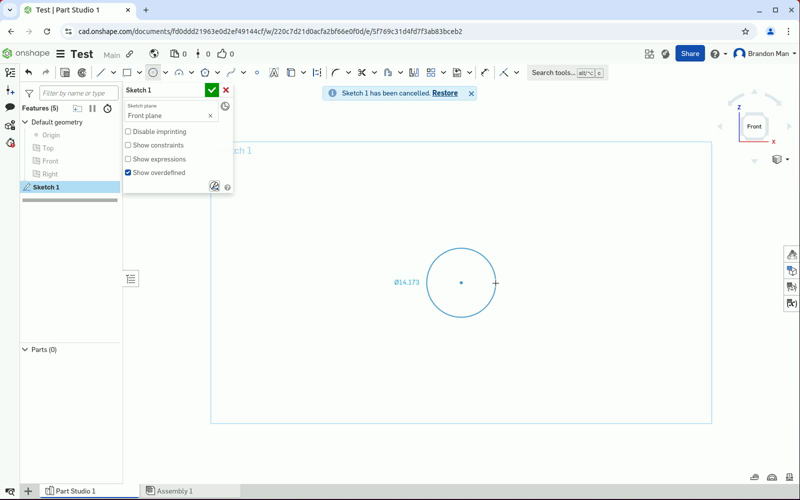
key(esc)
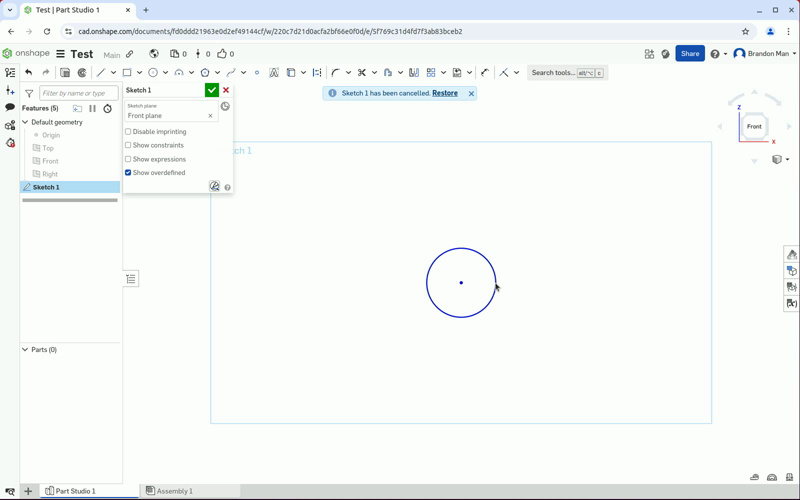
key(c)
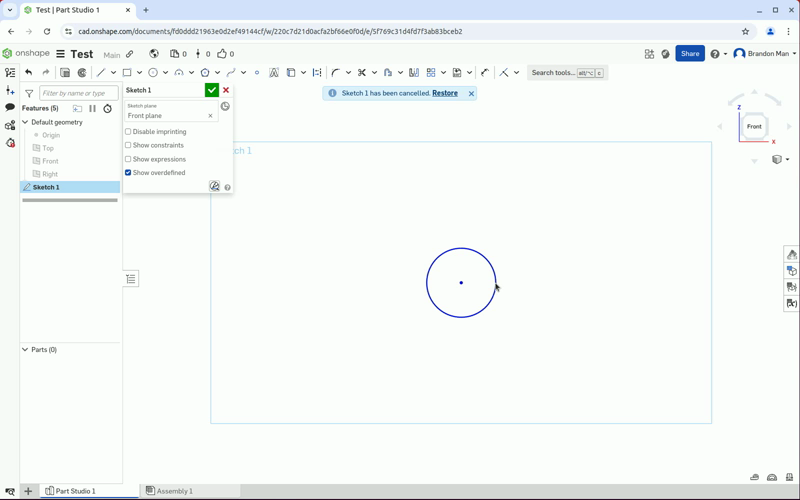
key_down(shift)
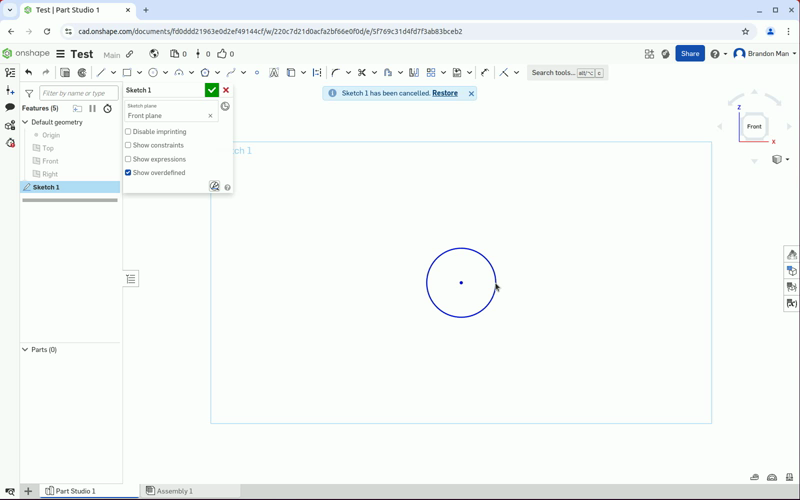
mouse_move(461, 282)
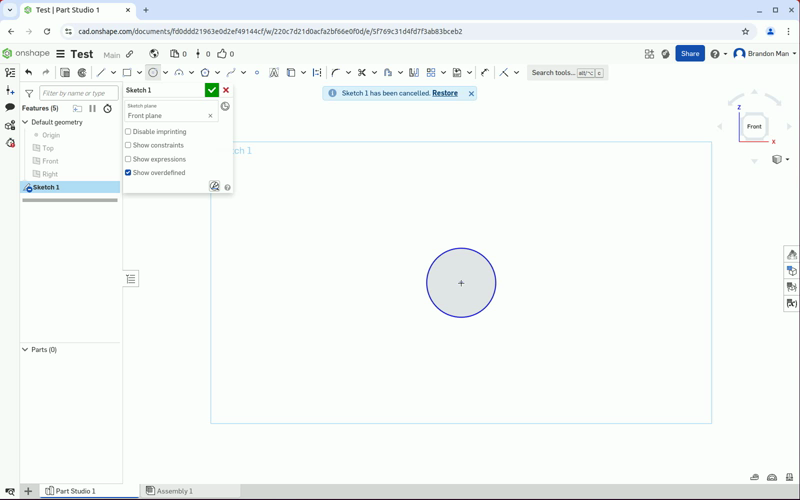
click(461, 282)
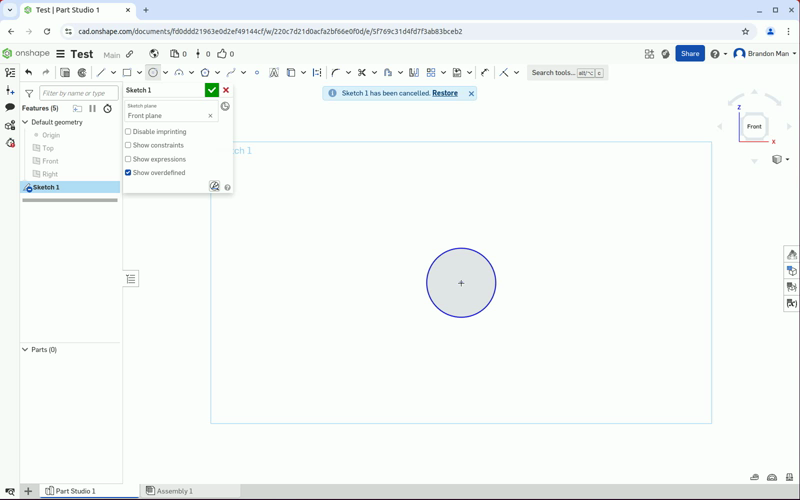
key_up(shift)
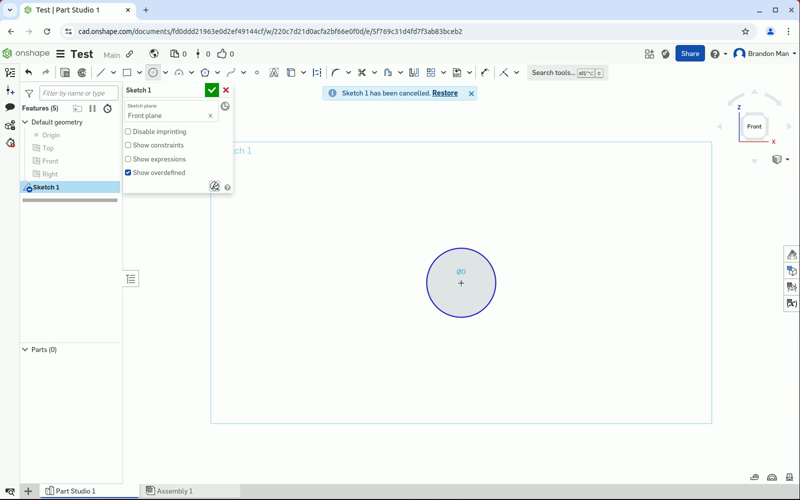
mouse_move(477, 282)
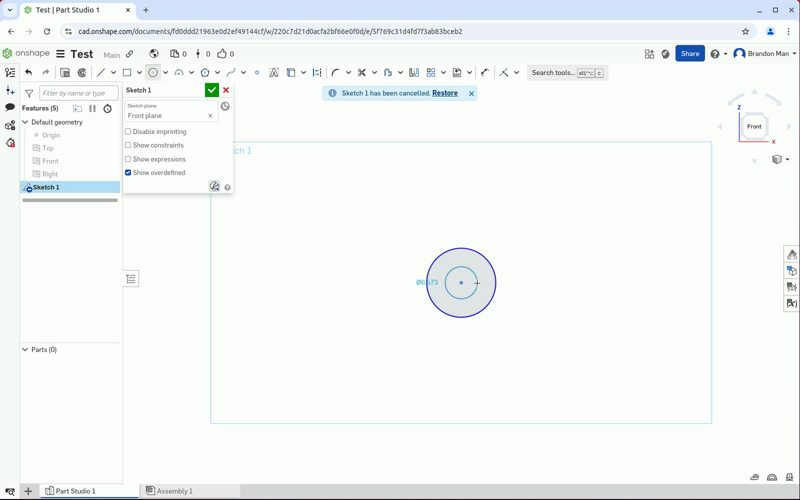
click(477, 282)
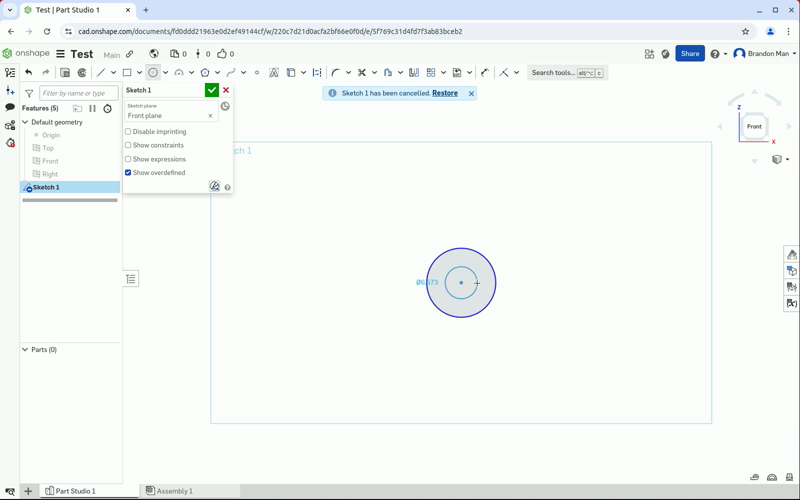
key(esc)
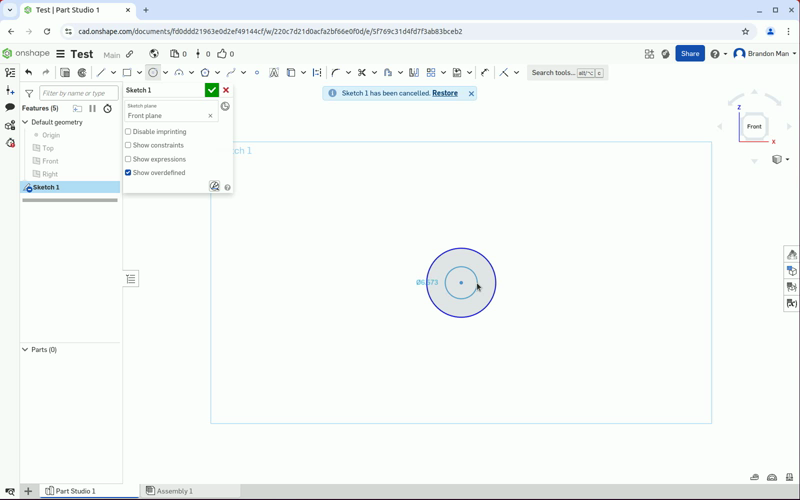
mouse_move(484, 283)
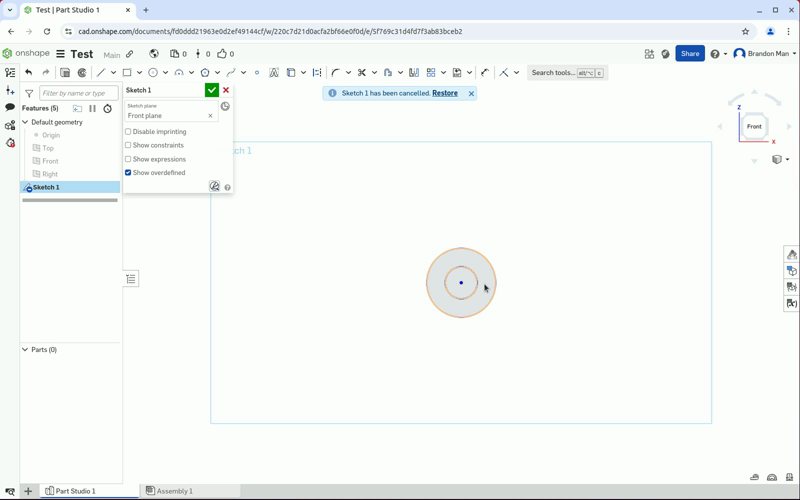
click(484, 283)
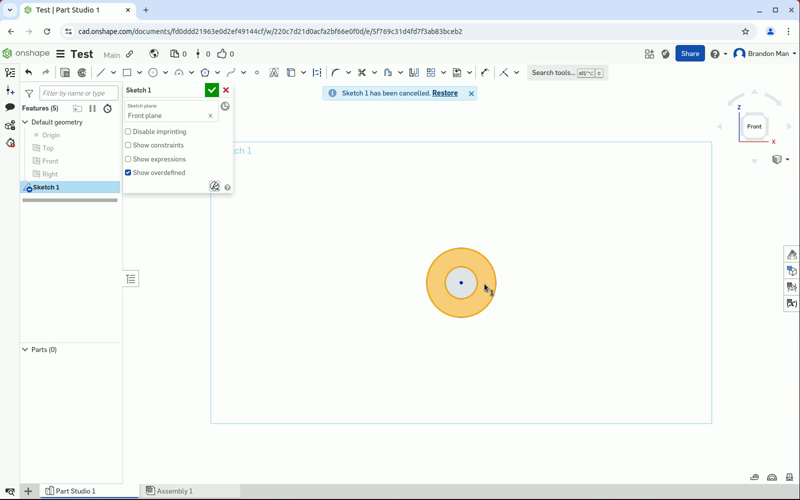
mouse_move(73, 352)
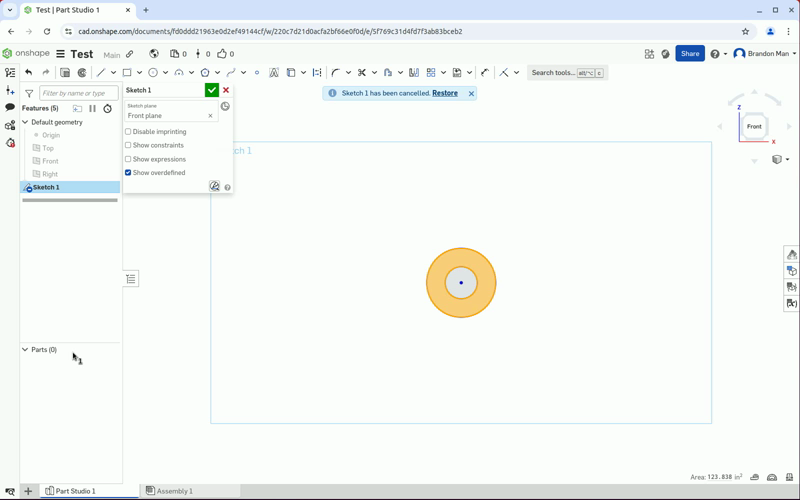
key(shift+y)
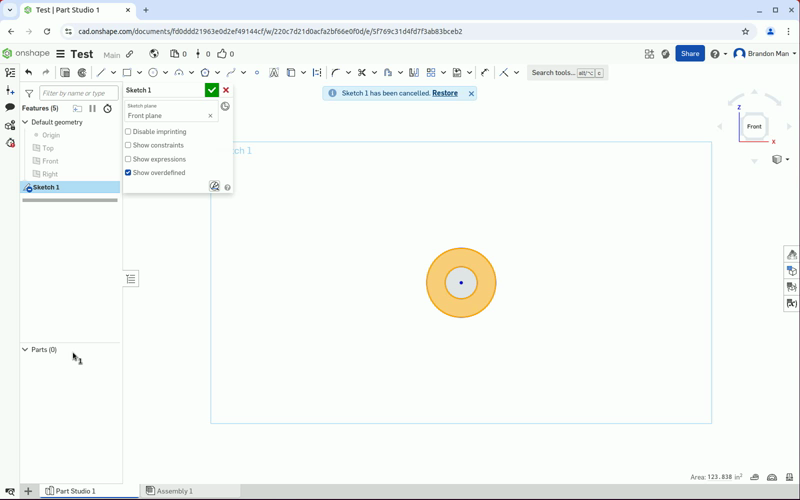
key(shift+e)
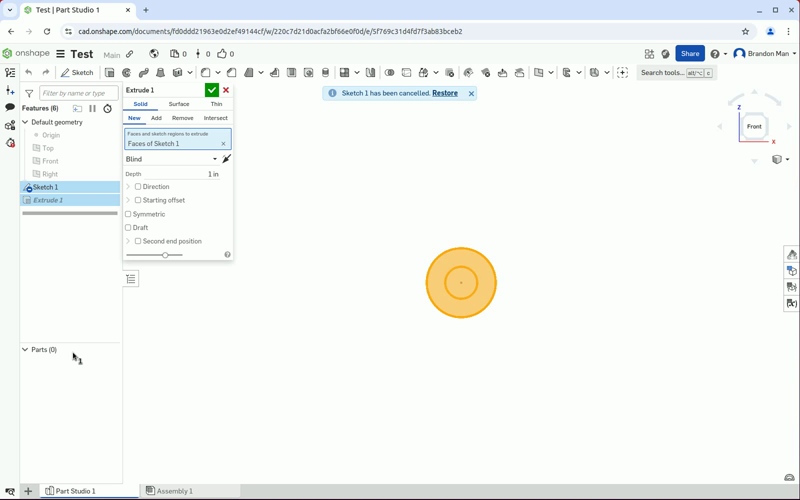
mouse_move(143, 106)
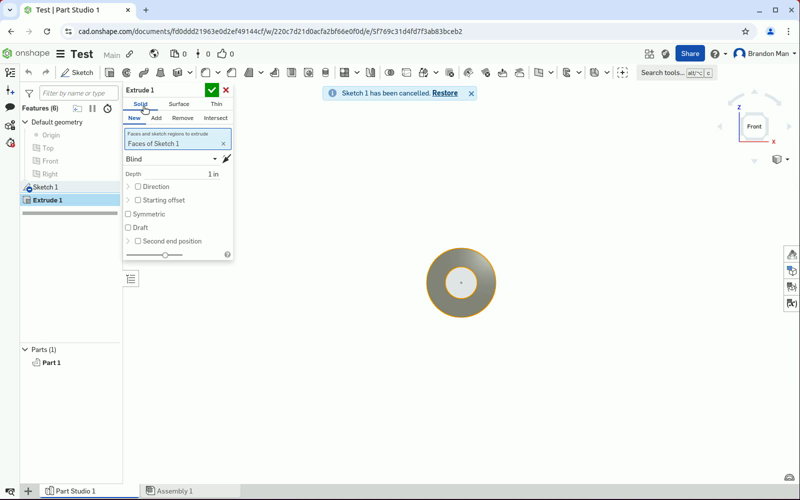
click(143, 106)
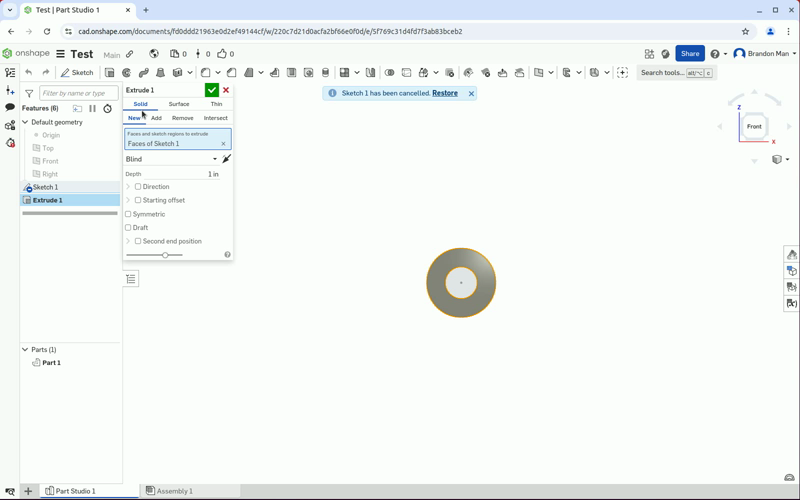
mouse_move(137, 120)
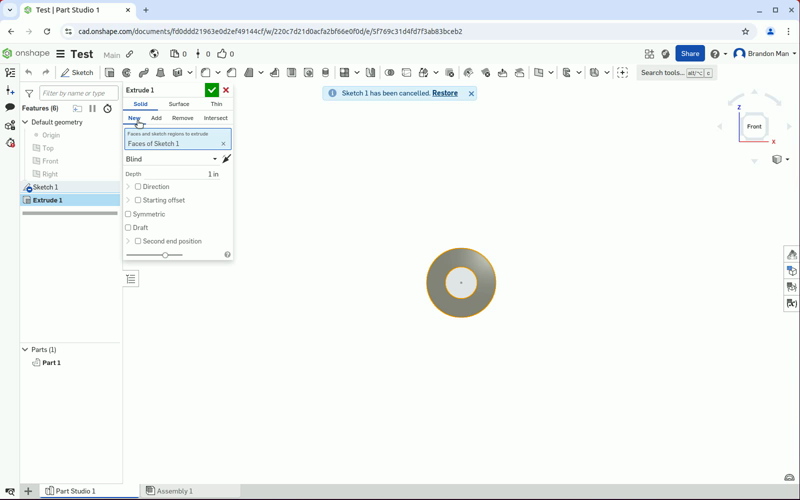
click(137, 120)
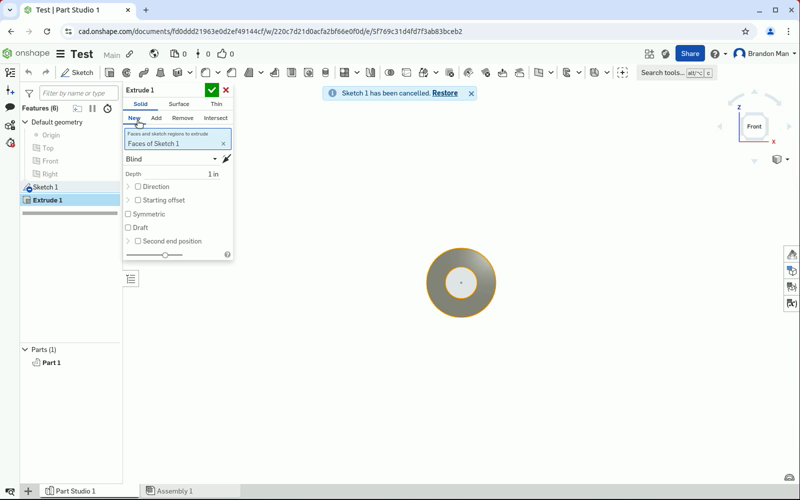
key(tab, 4)
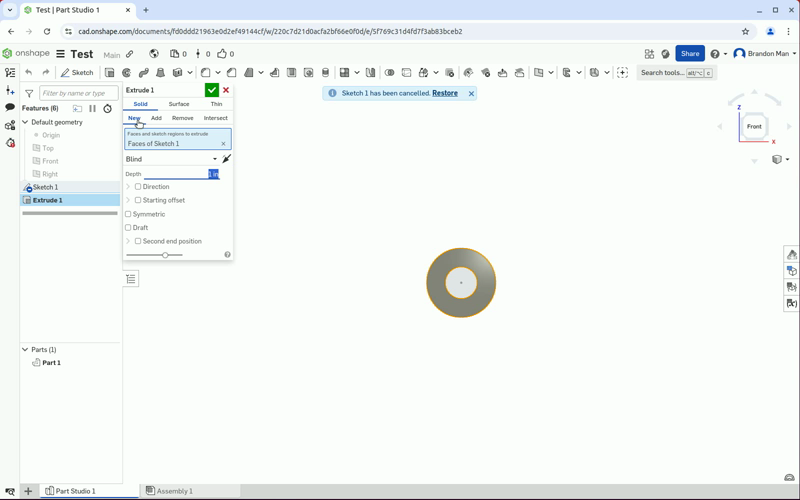
text(12.998)
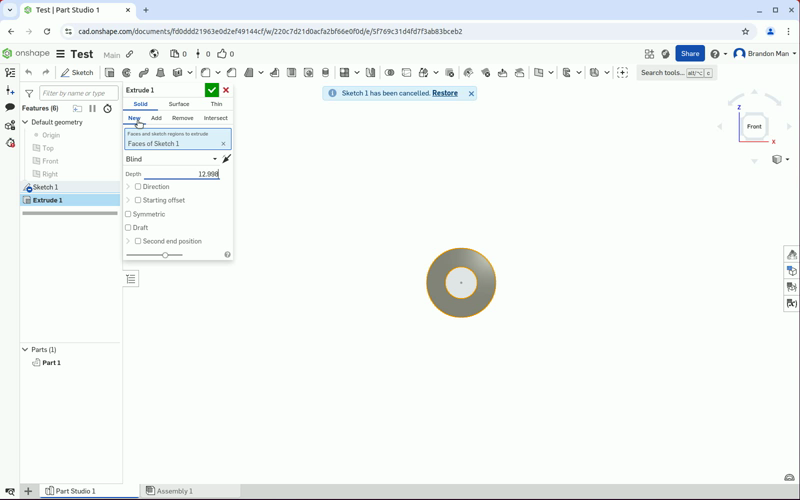
key(tab, 3)
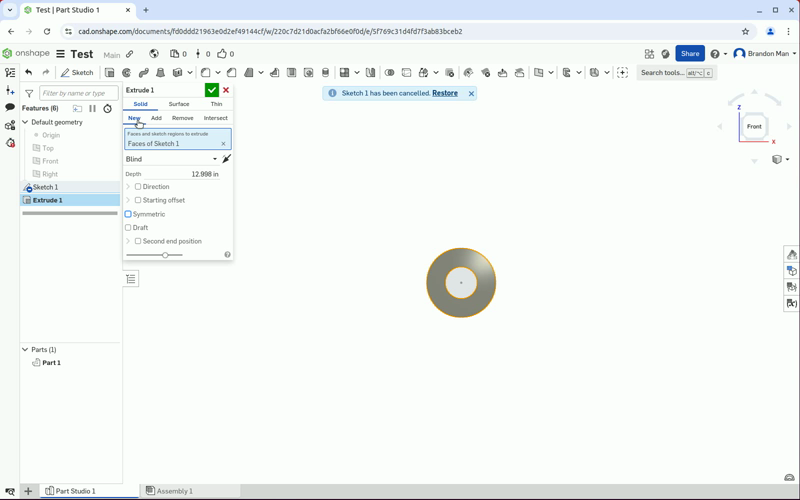
key(space)
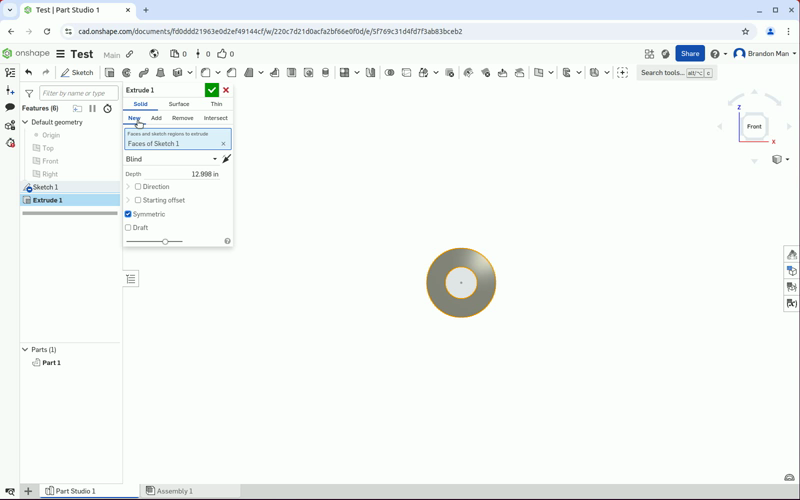
key(enter)
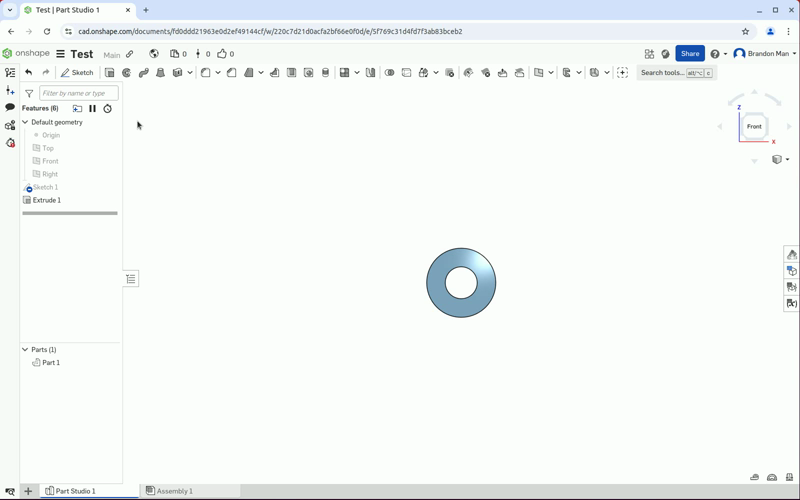
key(shift+h)
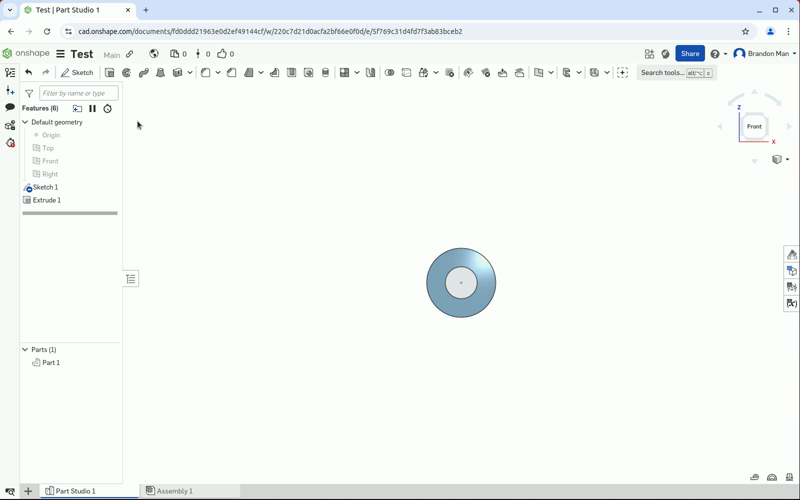
key(shift+h)
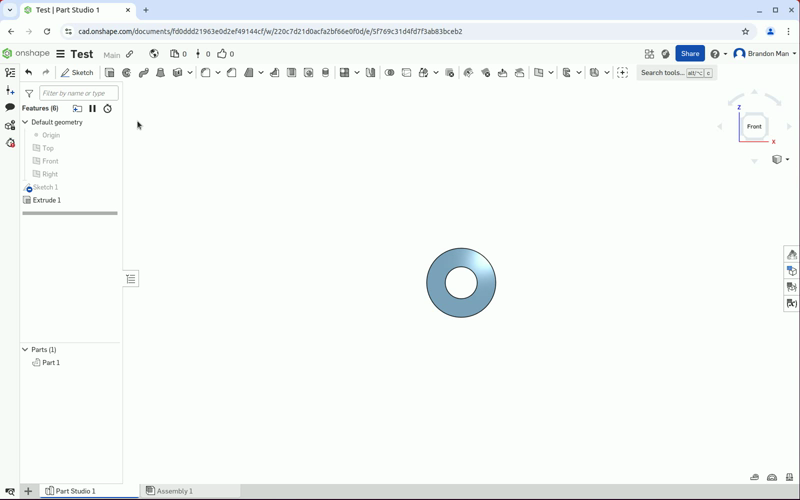
mouse_move(73, 189)
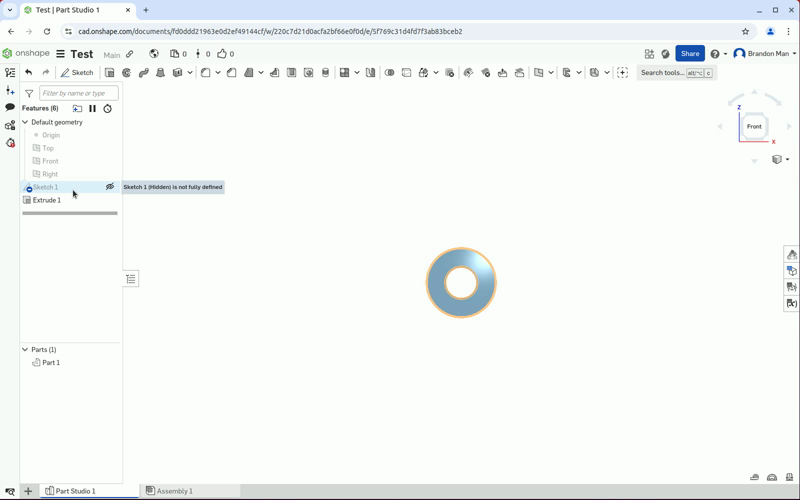
click(73, 189)
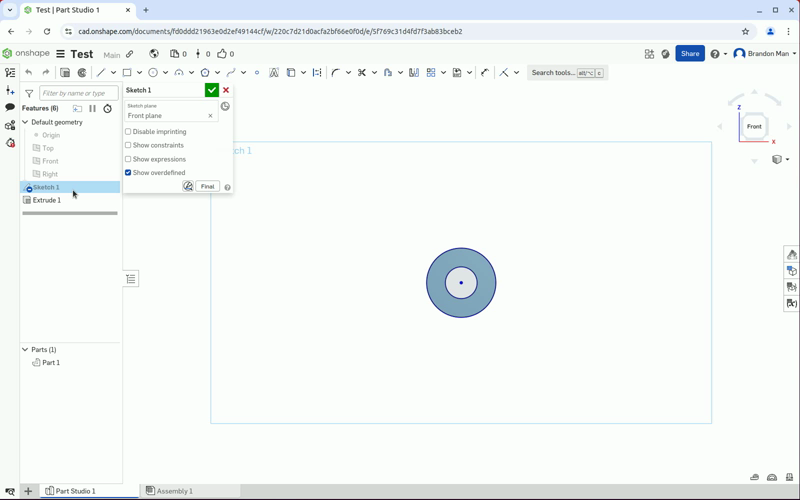
mouse_move(229, 92)
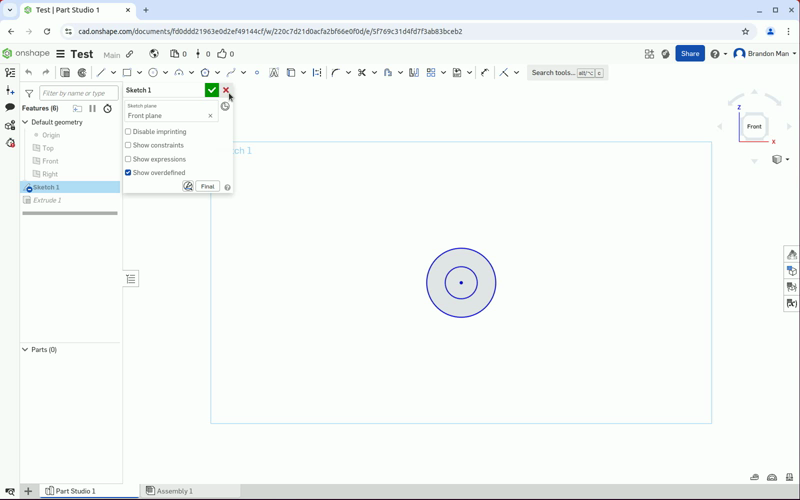
click(229, 92)
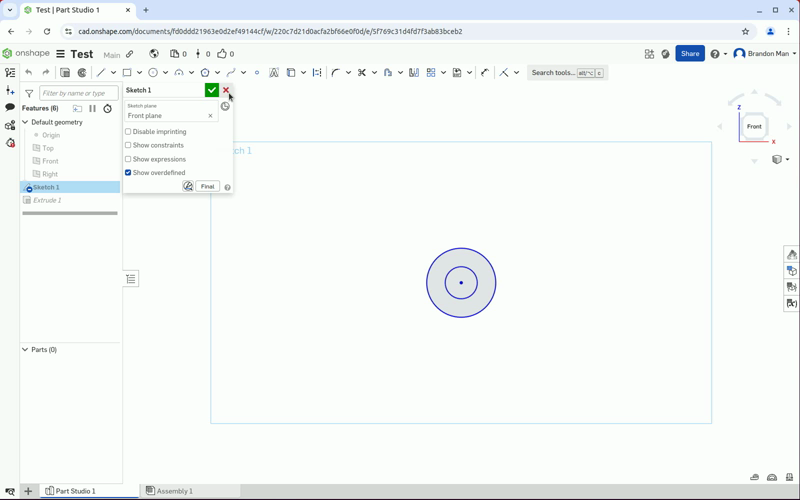
key(shift+s)
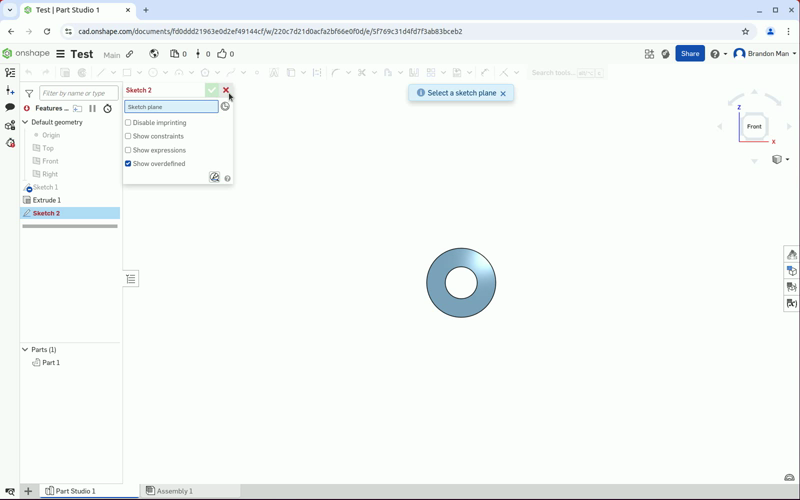
mouse_move(73, 163)
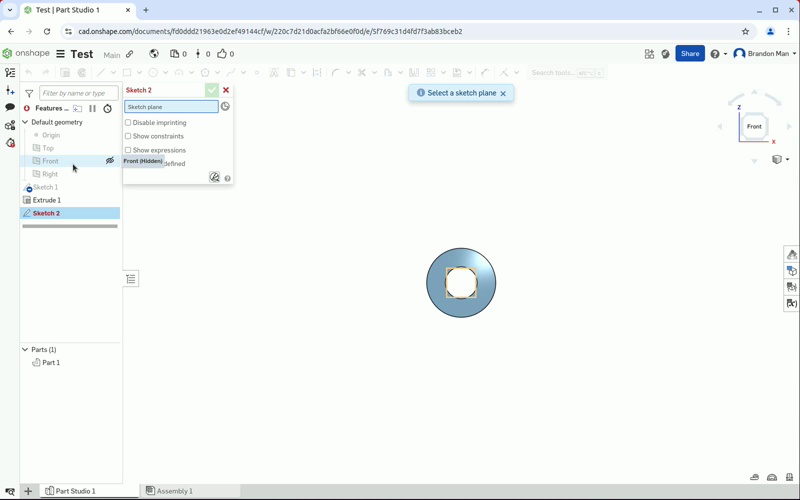
click(73, 163)
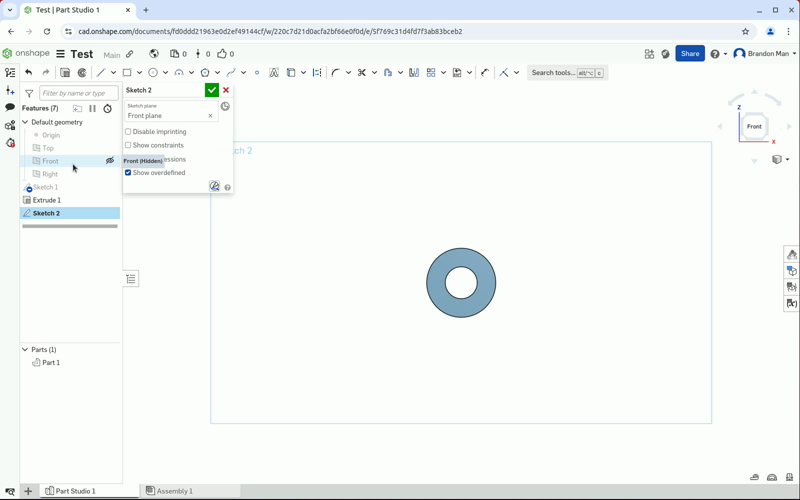
mouse_move(73, 352)
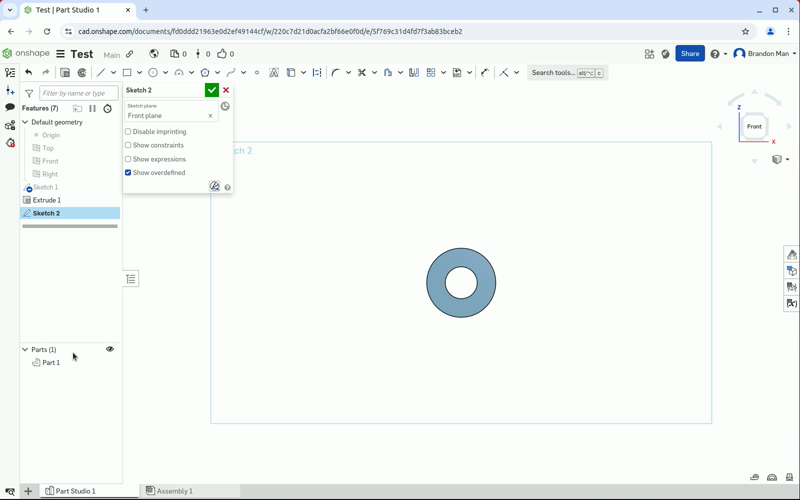
key(y)
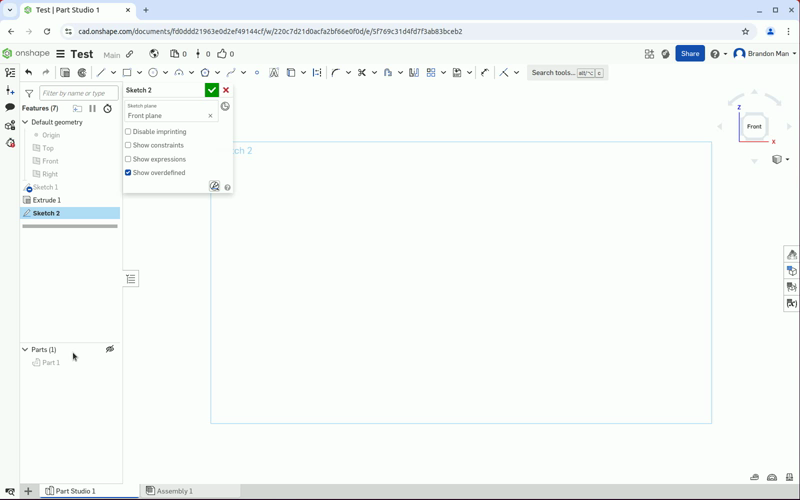
key(c)
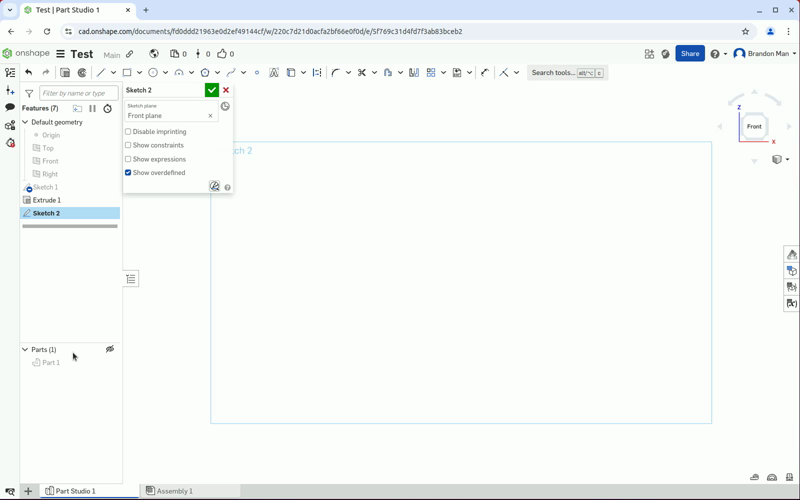
key_down(shift)
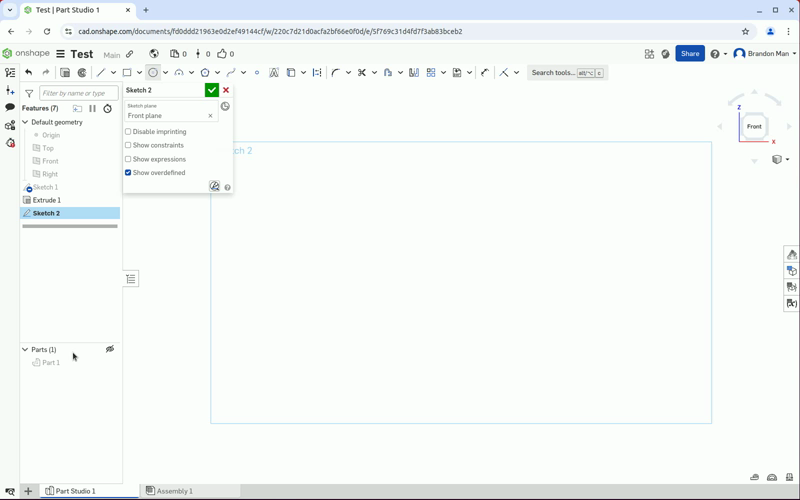
mouse_move(461, 282)
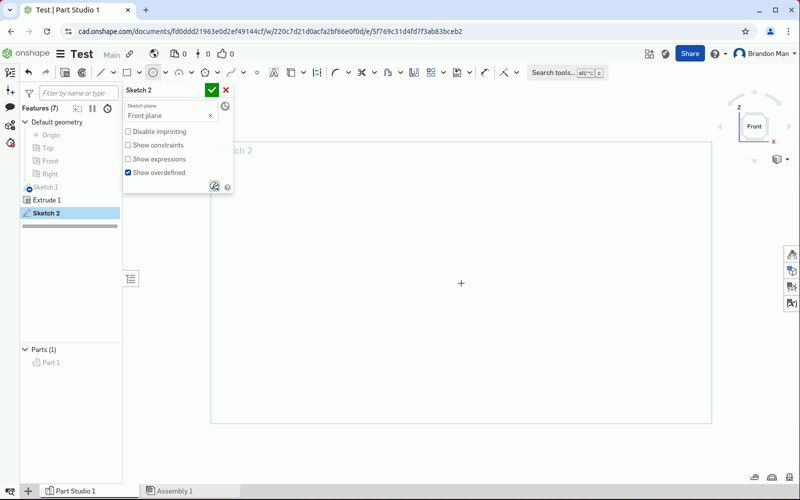
click(461, 282)
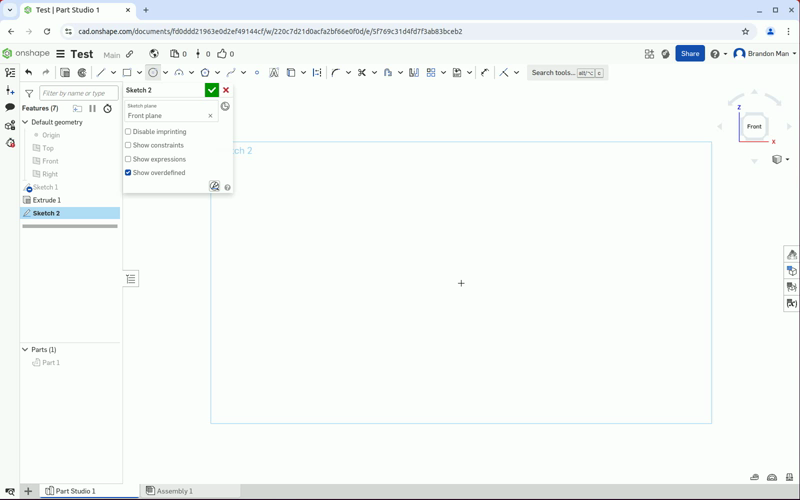
key_up(shift)
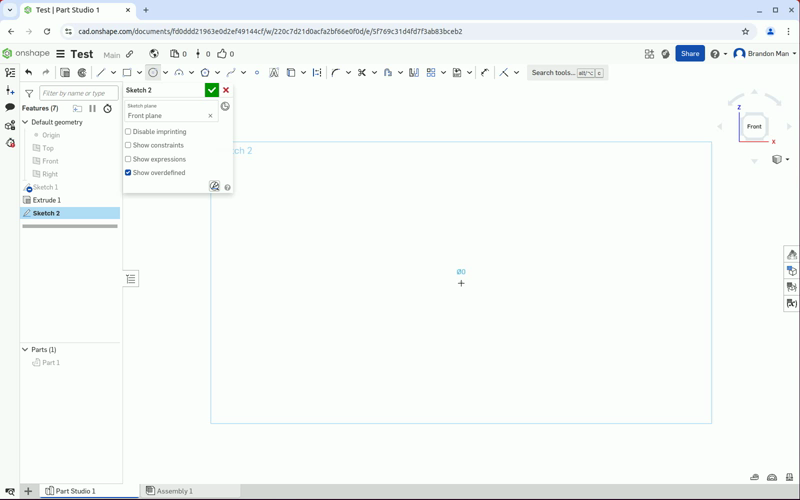
mouse_move(574, 282)
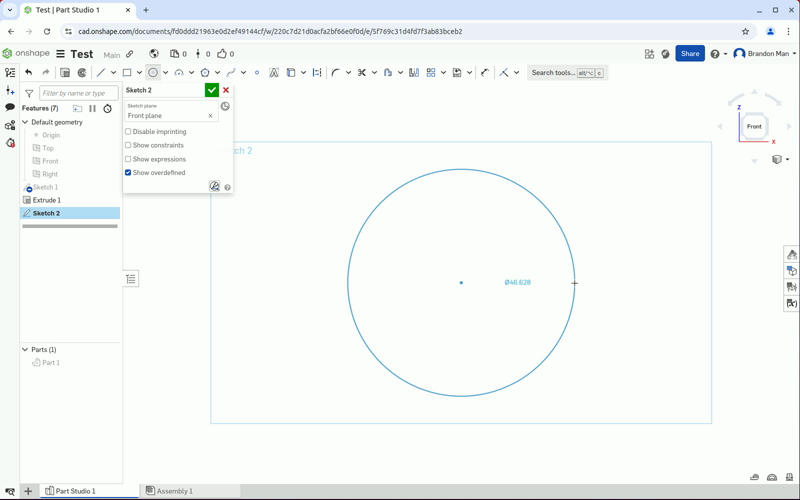
click(574, 282)
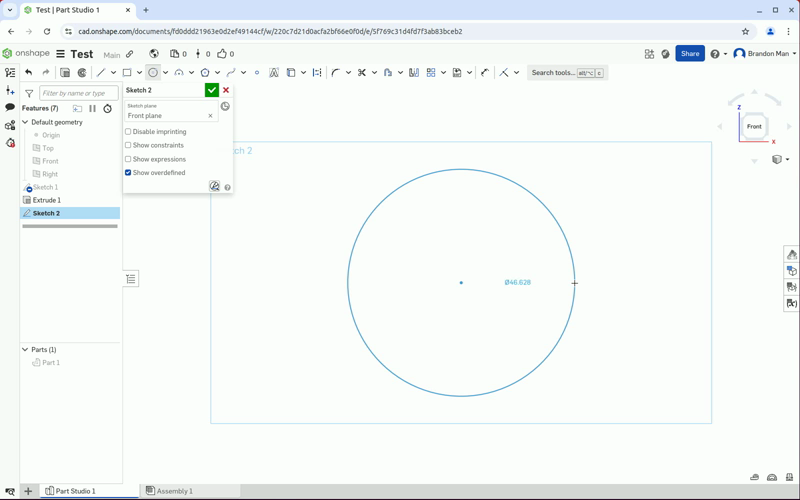
key(esc)
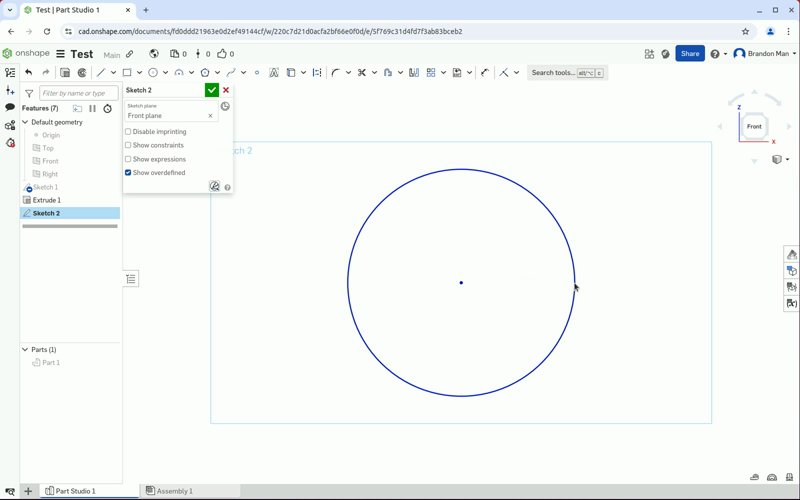
key(c)
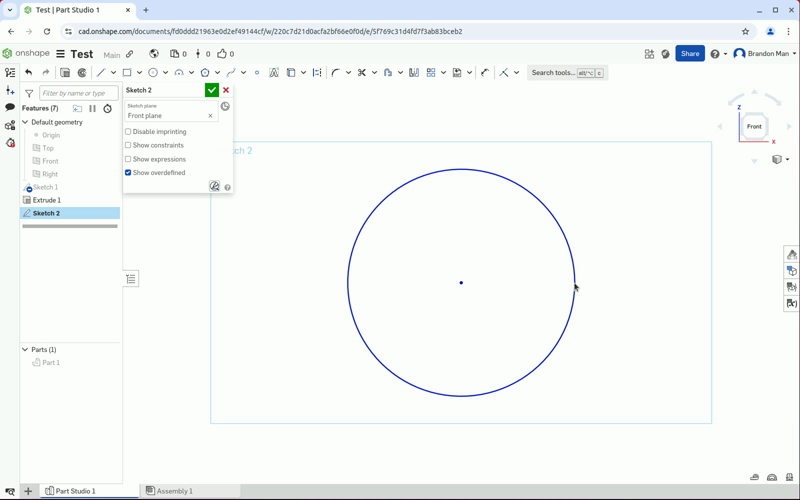
key_down(shift)
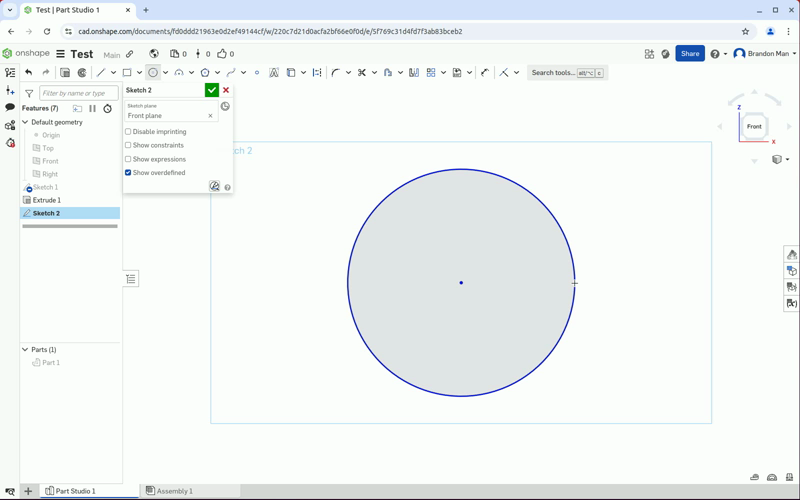
mouse_move(461, 282)
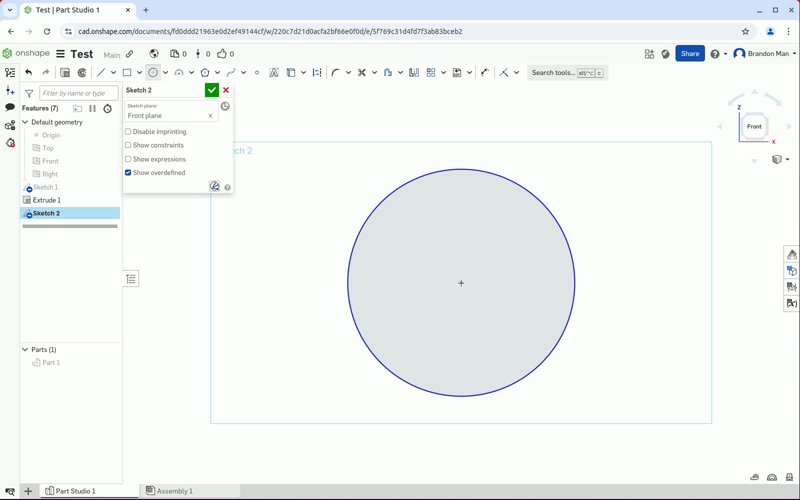
click(461, 282)
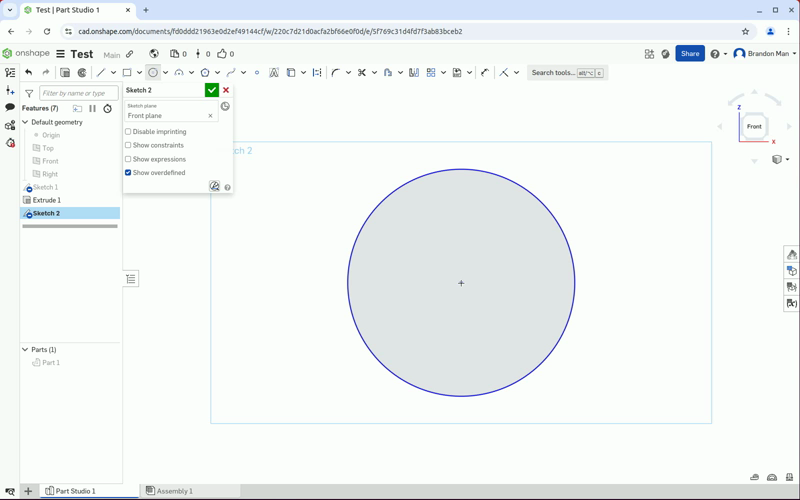
key_up(shift)
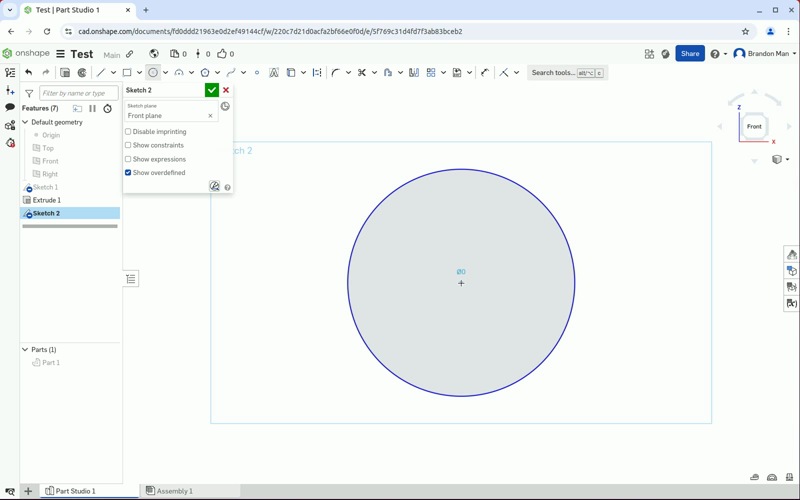
mouse_move(539, 282)
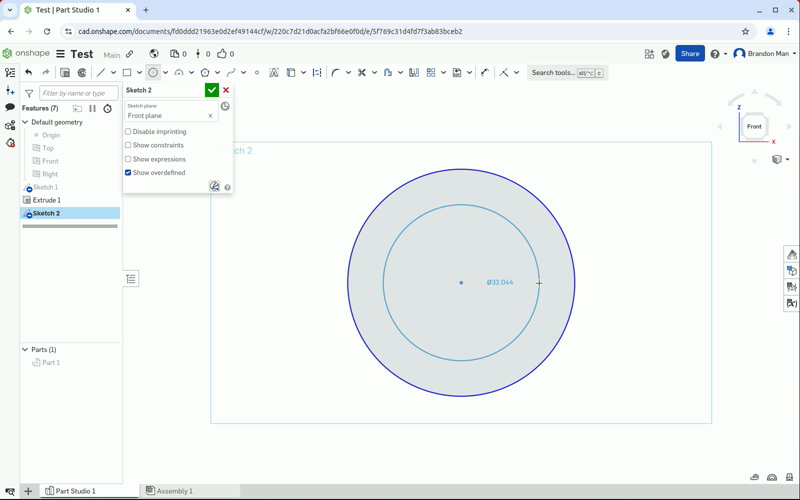
click(539, 282)
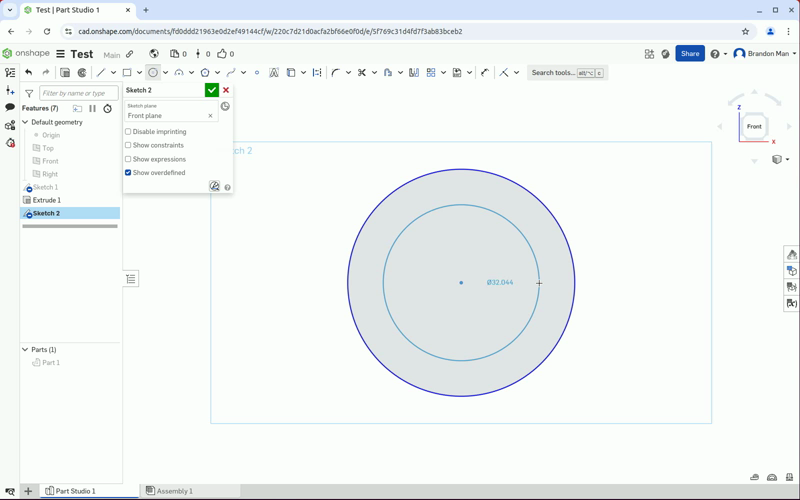
key(esc)
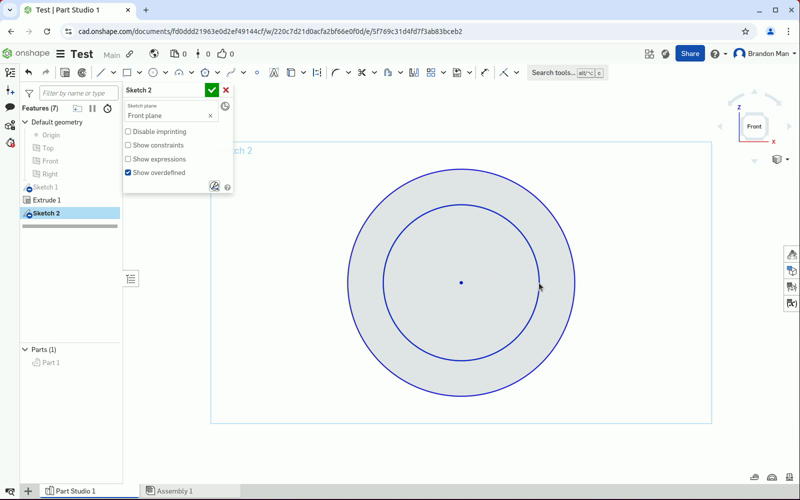
mouse_move(488, 194)
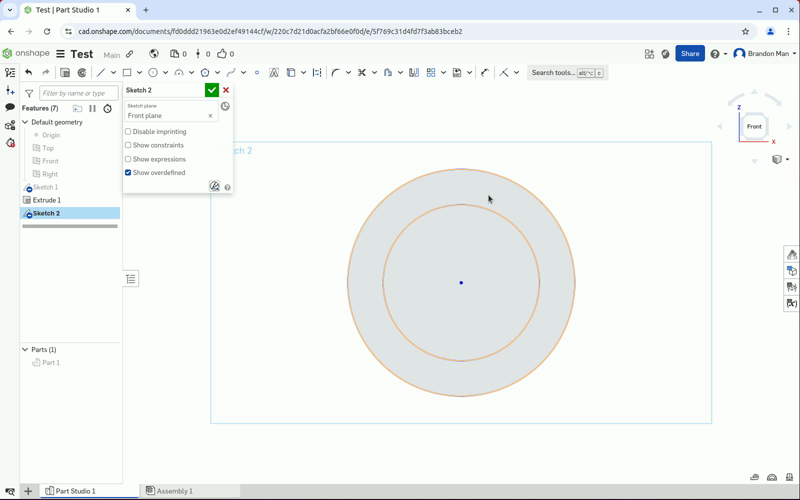
click(488, 194)
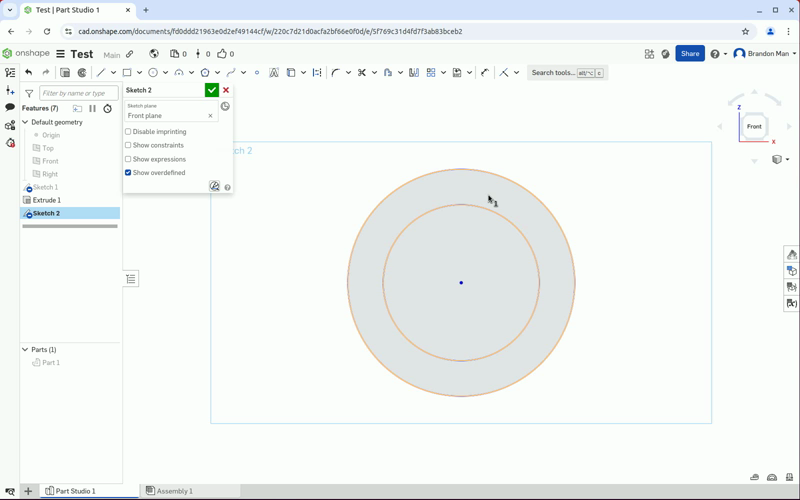
mouse_move(73, 352)
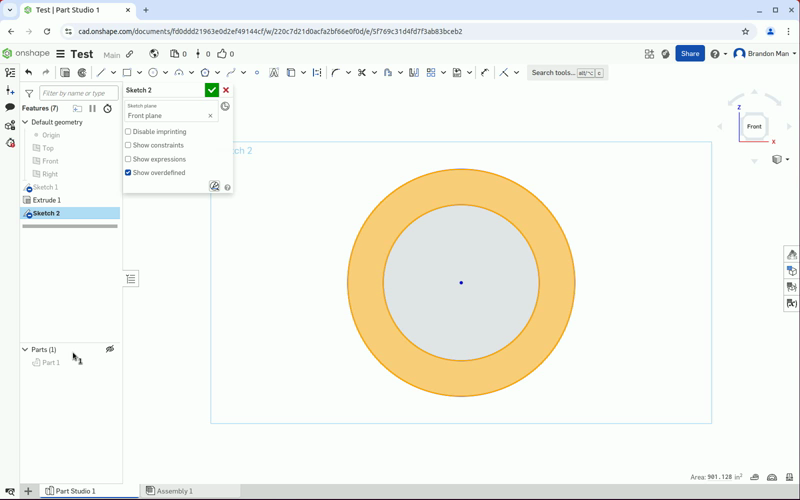
key(shift+y)
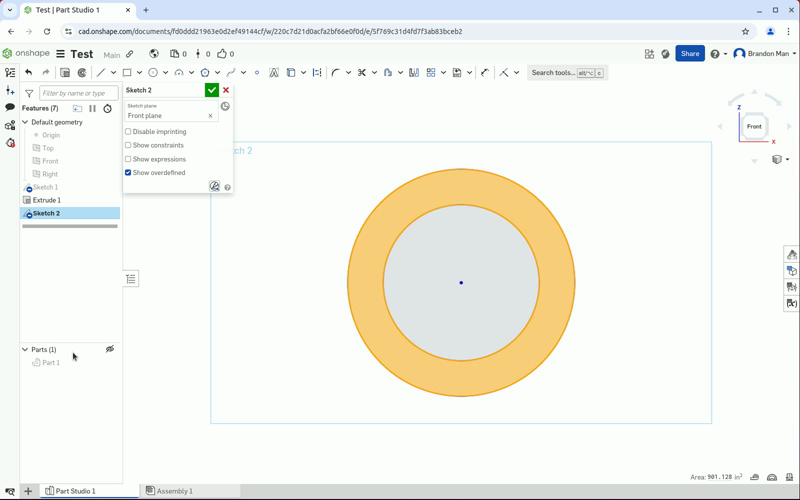
key(shift+e)
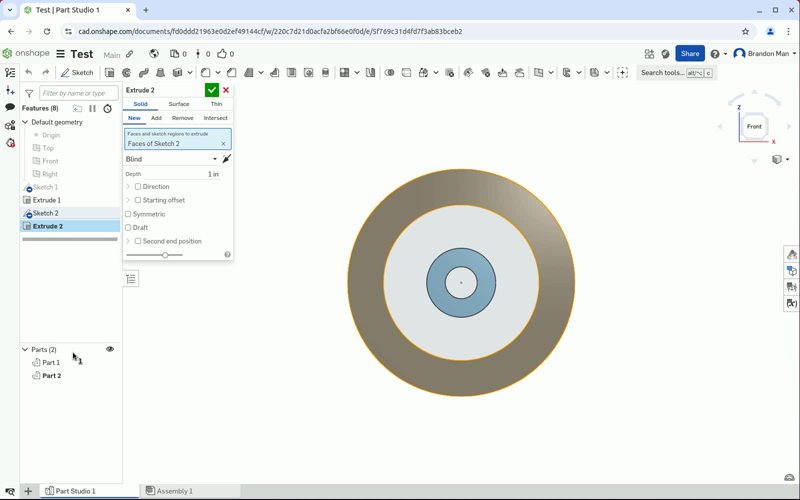
mouse_move(143, 106)
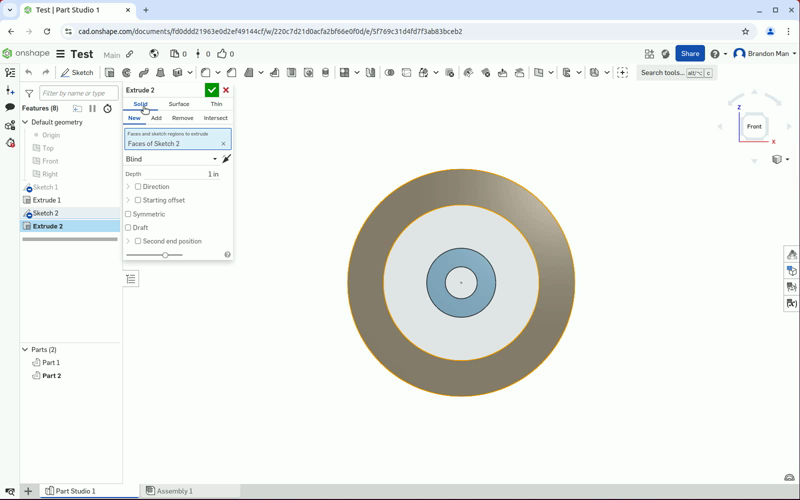
click(143, 106)
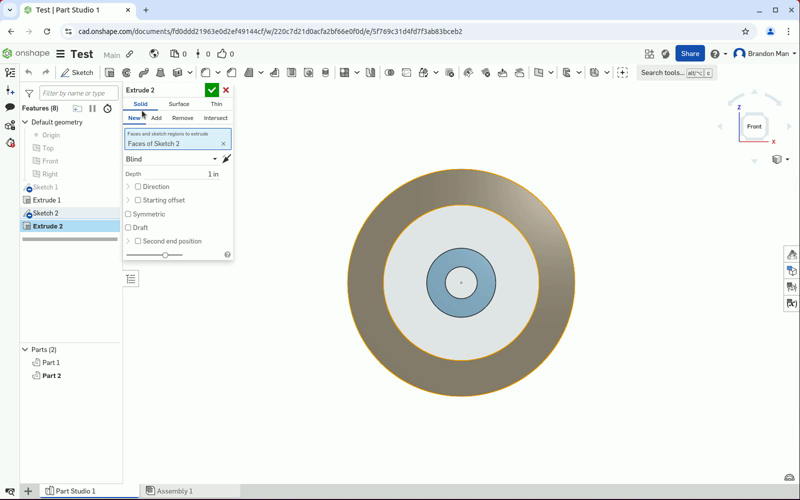
mouse_move(137, 120)
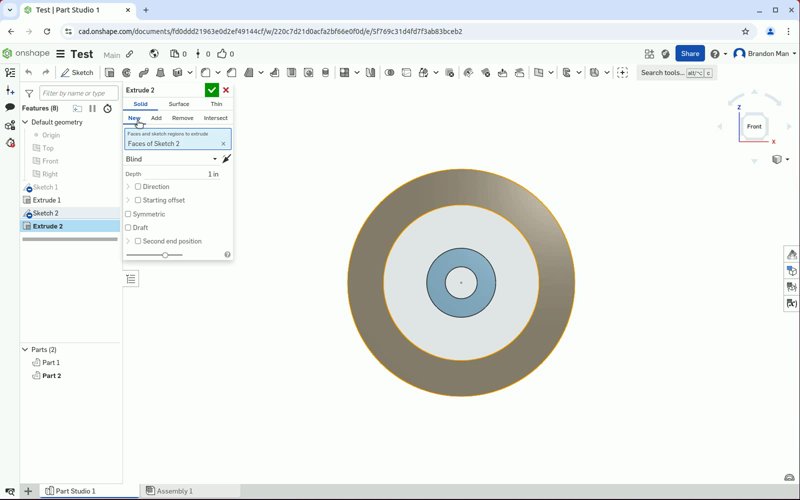
click(137, 120)
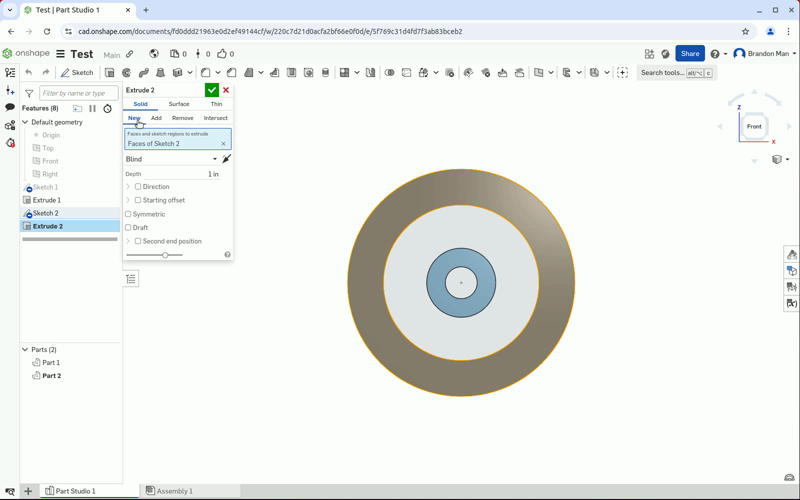
key(tab, 4)
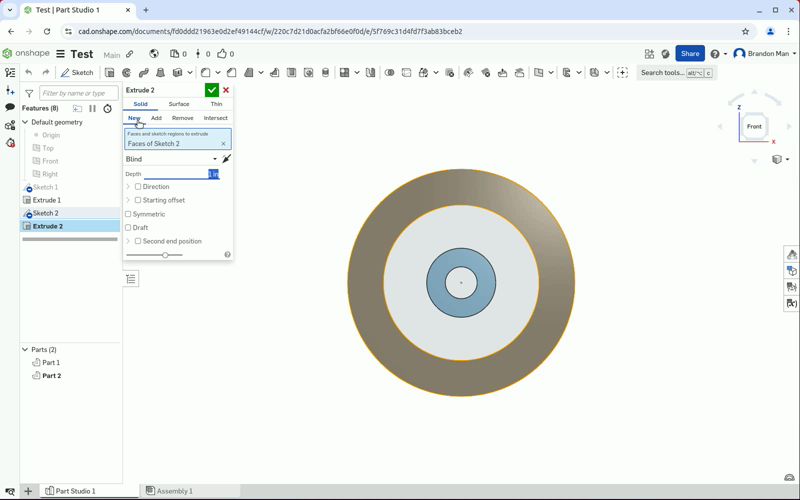
text(12.998)
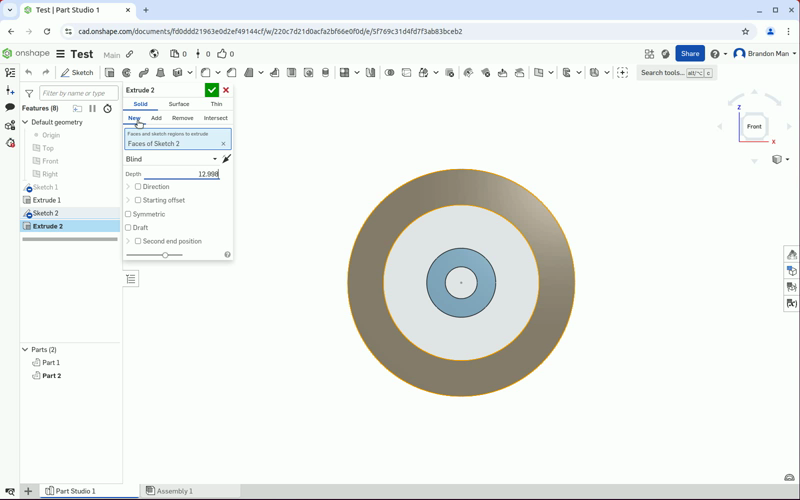
key(tab, 3)
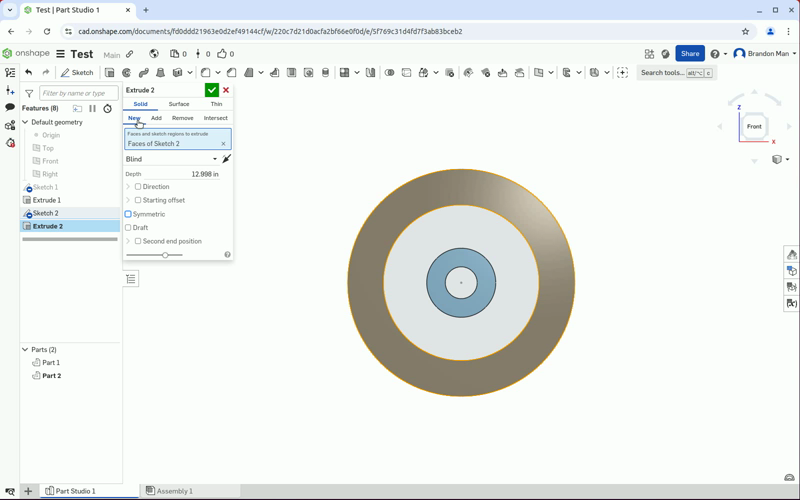
key(space)
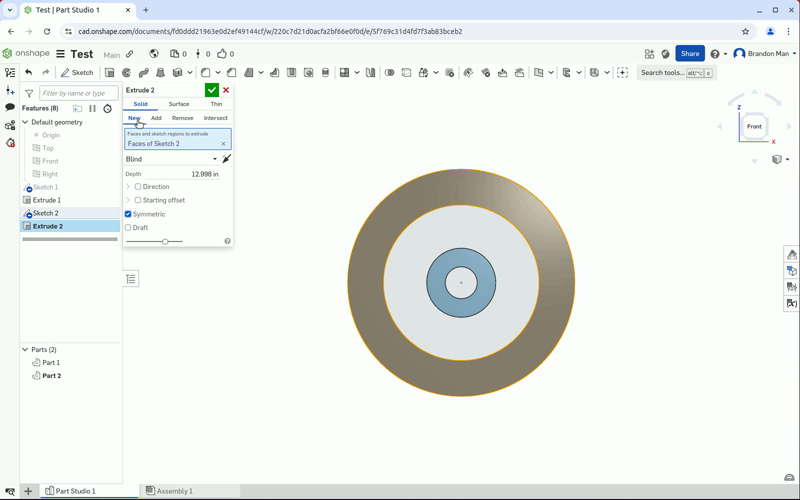
key(enter)
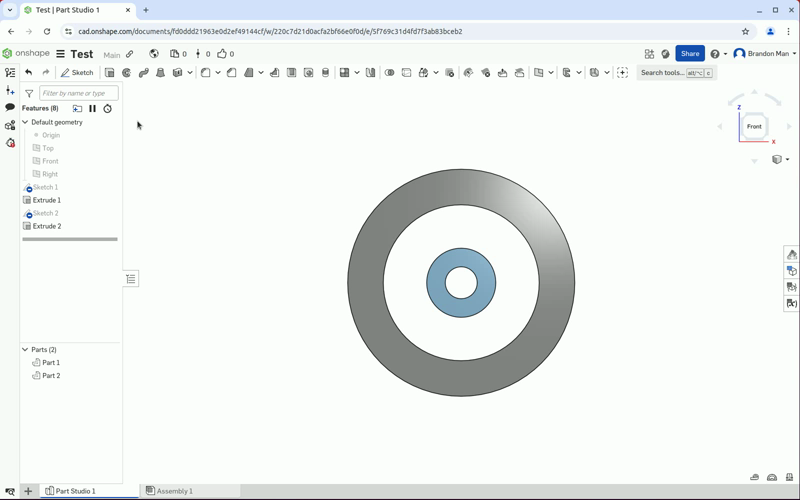
key(shift+h)
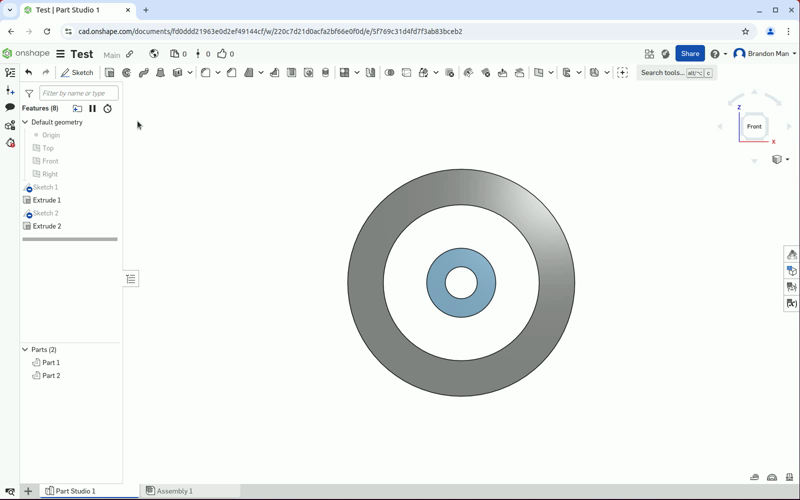
key(shift+h)
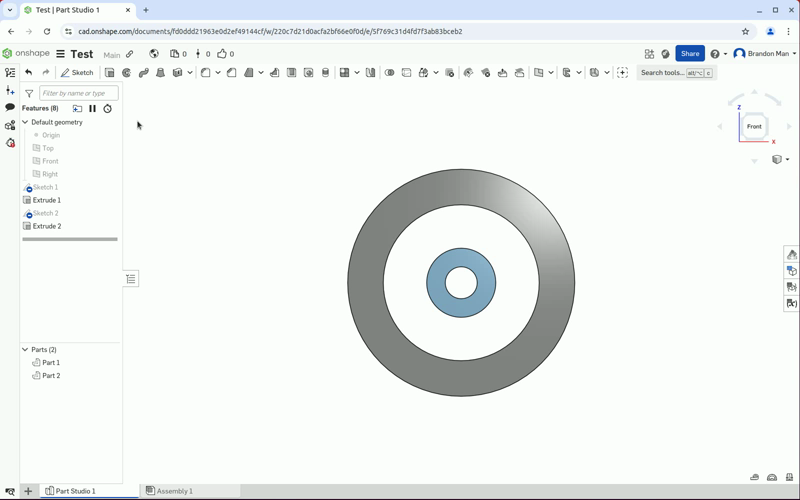
mouse_move(73, 189)
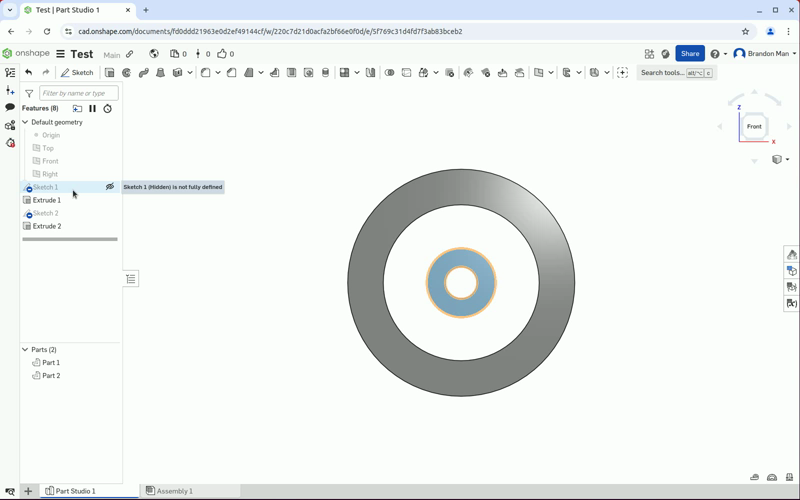
click(73, 189)
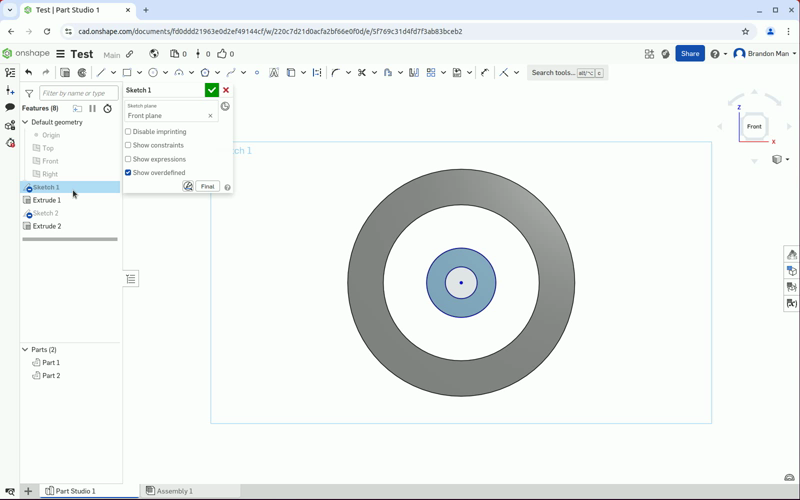
mouse_move(229, 92)
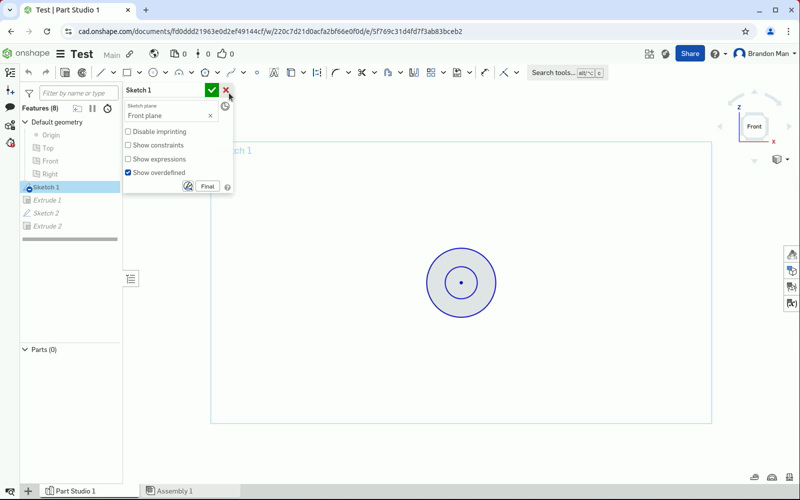
click(229, 92)
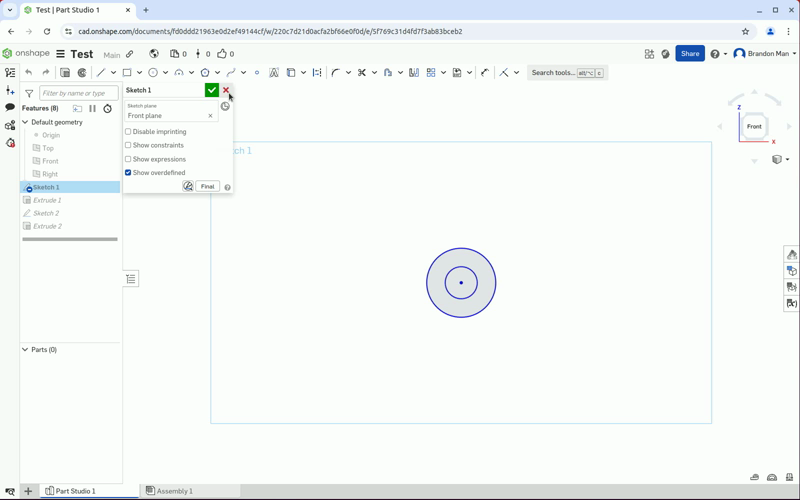
key(shift+s)
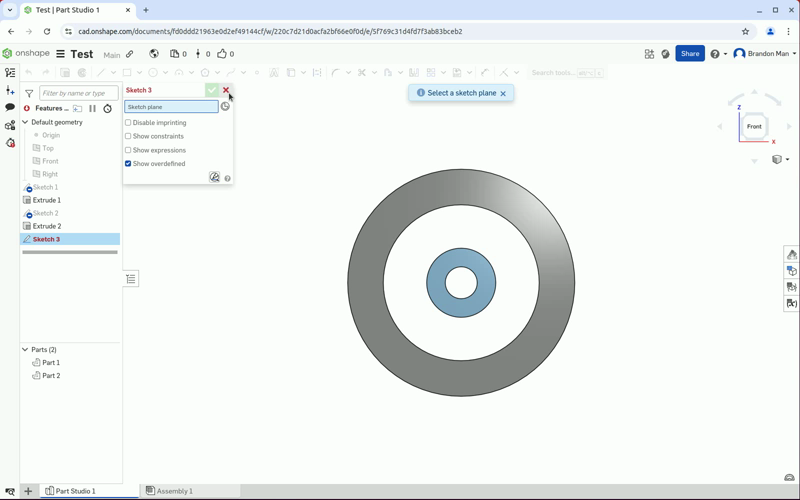
mouse_move(73, 163)
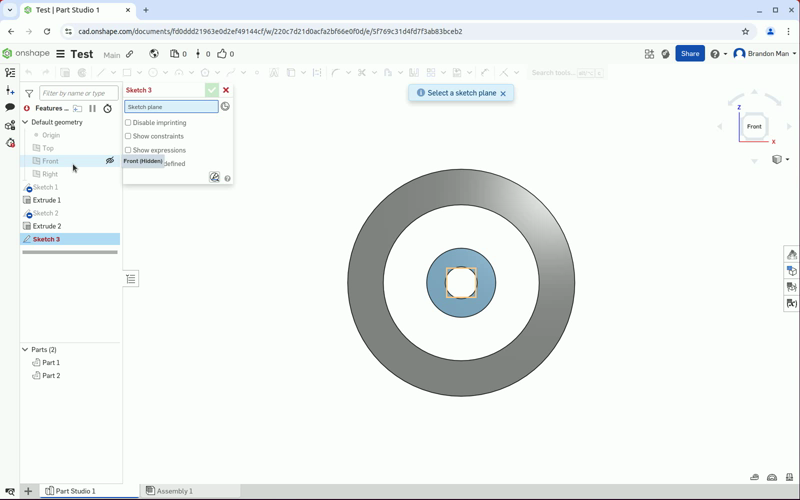
click(73, 163)
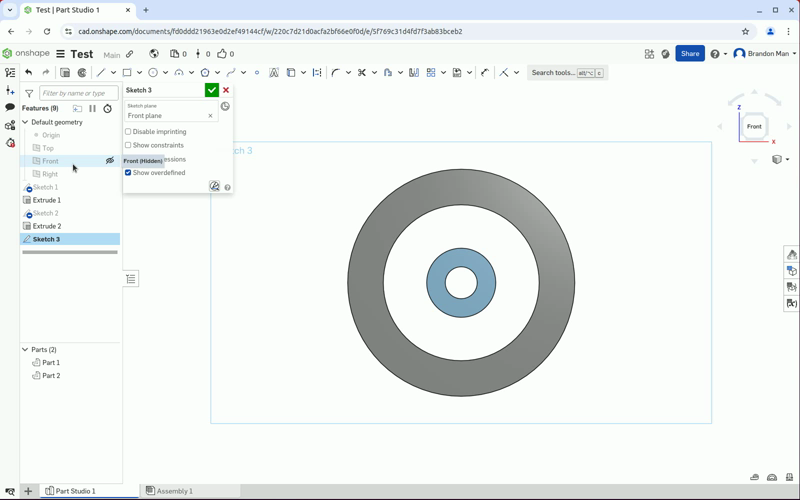
mouse_move(73, 352)
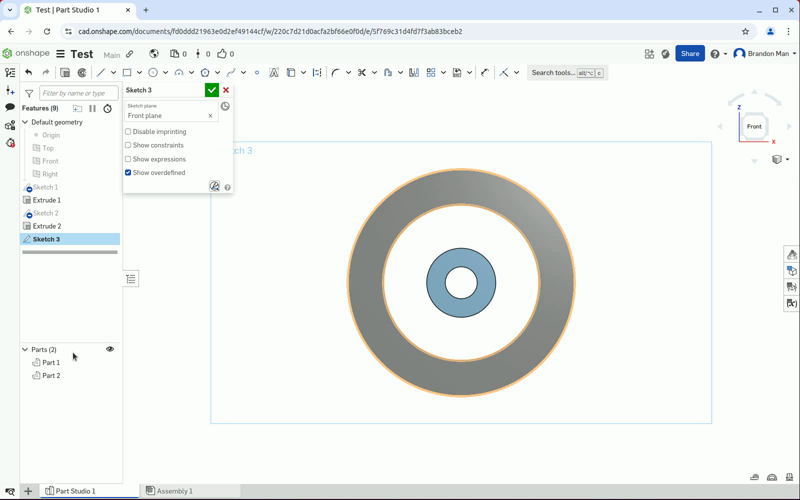
key(y)
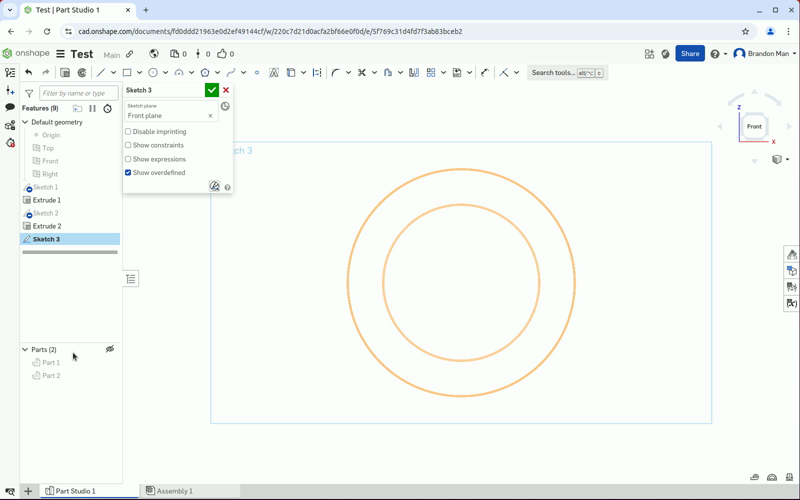
key(c)
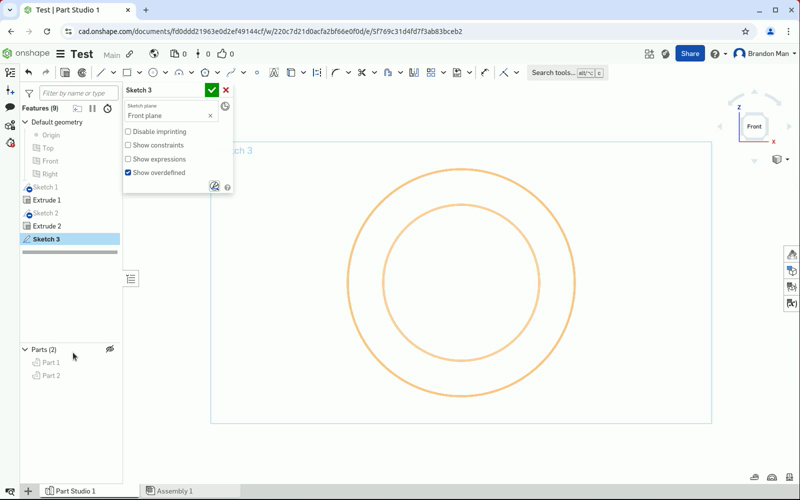
key_down(shift)
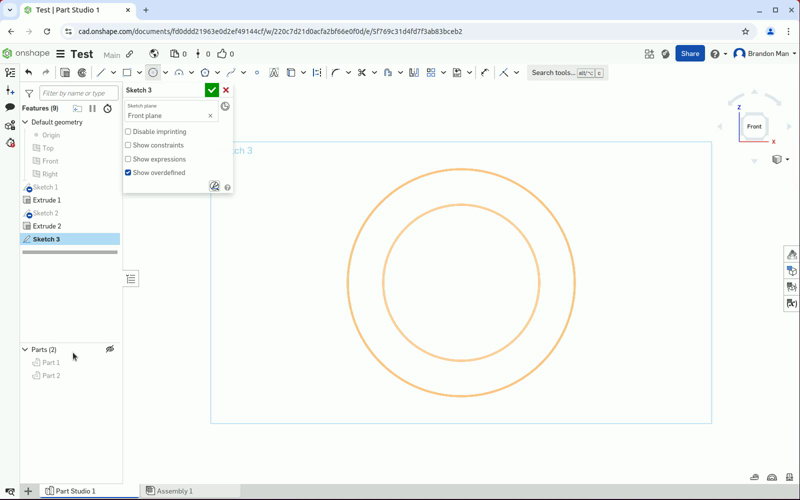
mouse_move(461, 282)
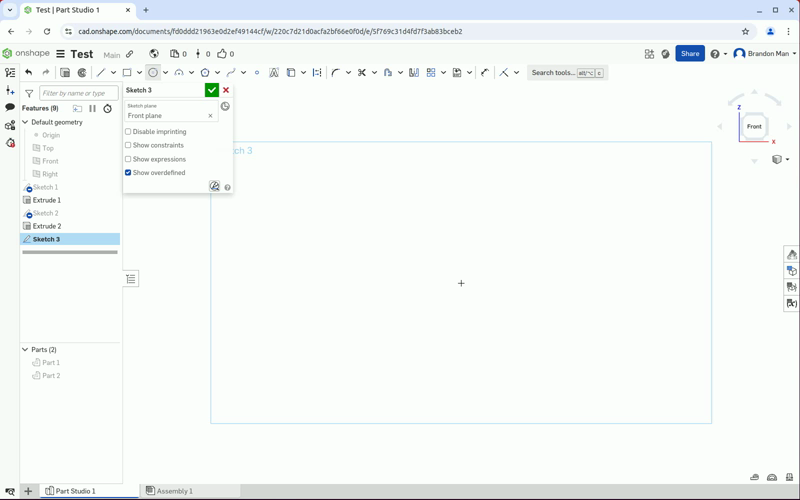
click(461, 282)
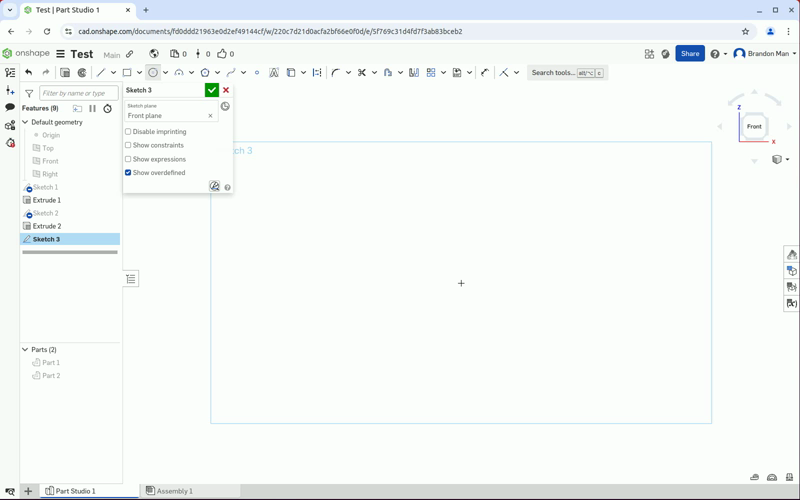
key_up(shift)
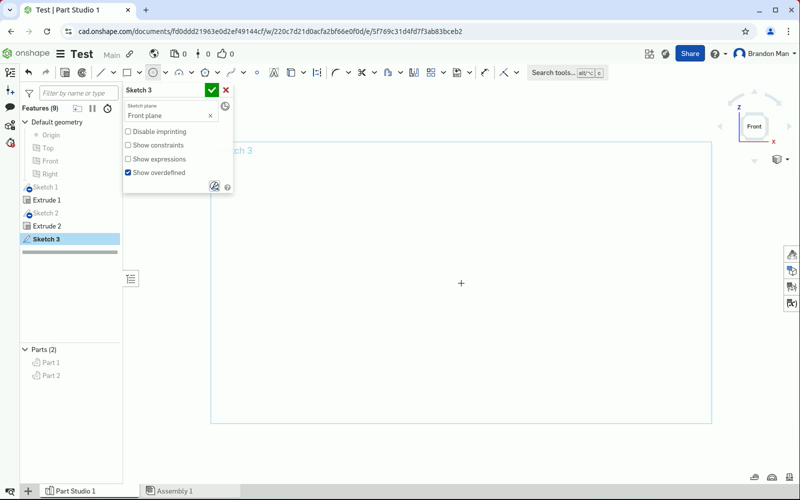
mouse_move(574, 282)
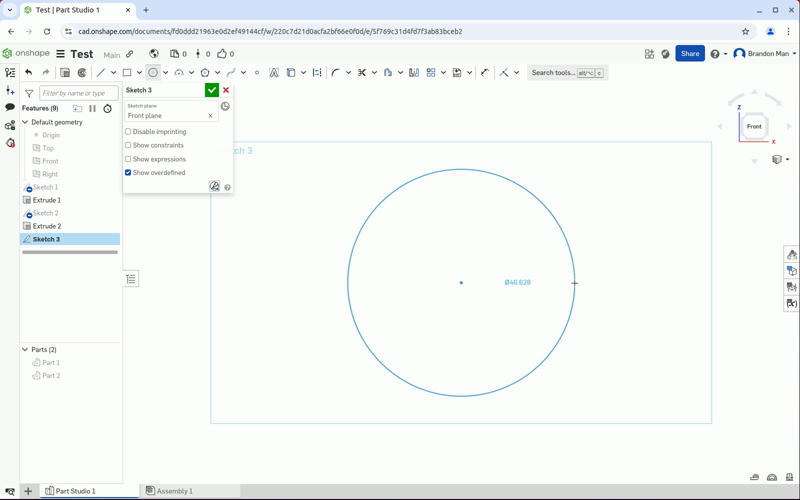
click(574, 282)
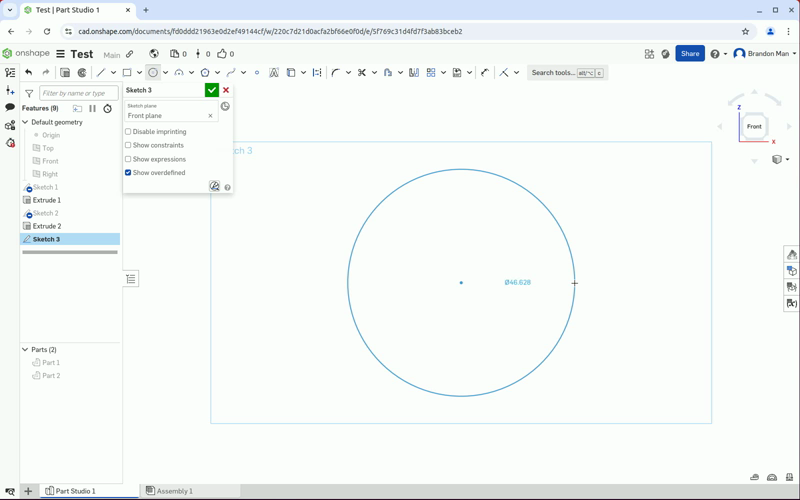
key(esc)
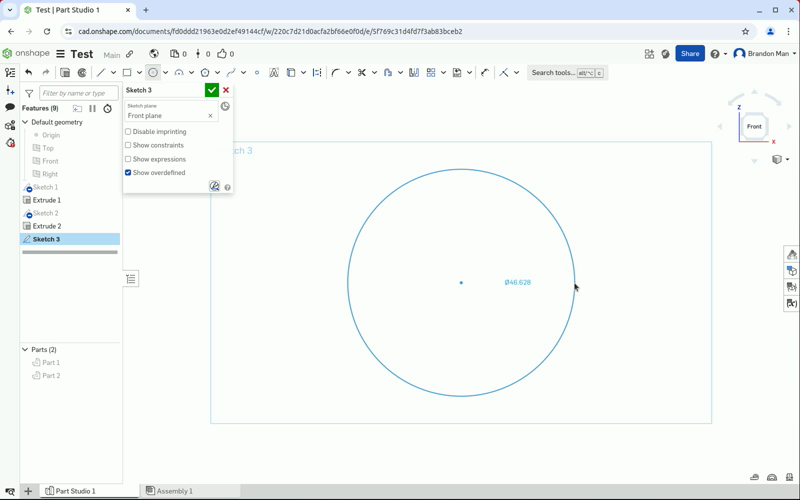
key(c)
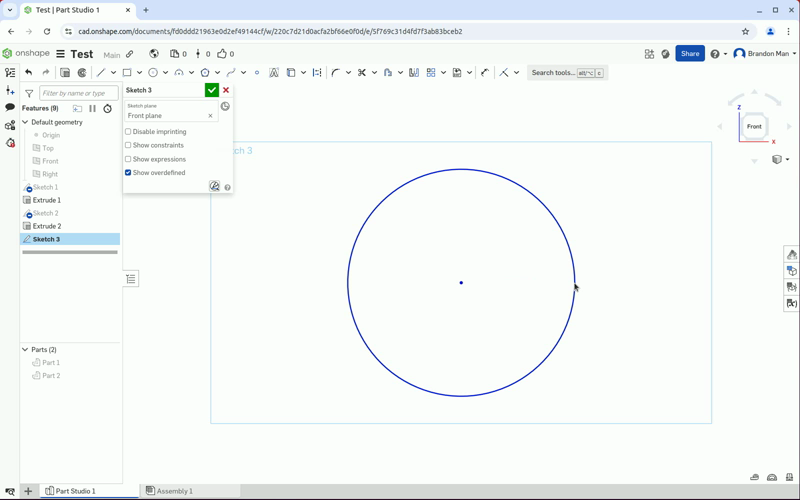
key_down(shift)
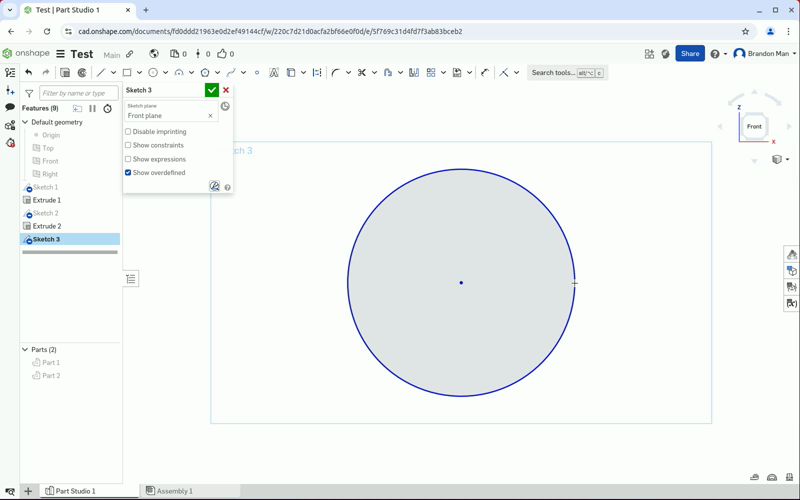
mouse_move(461, 282)
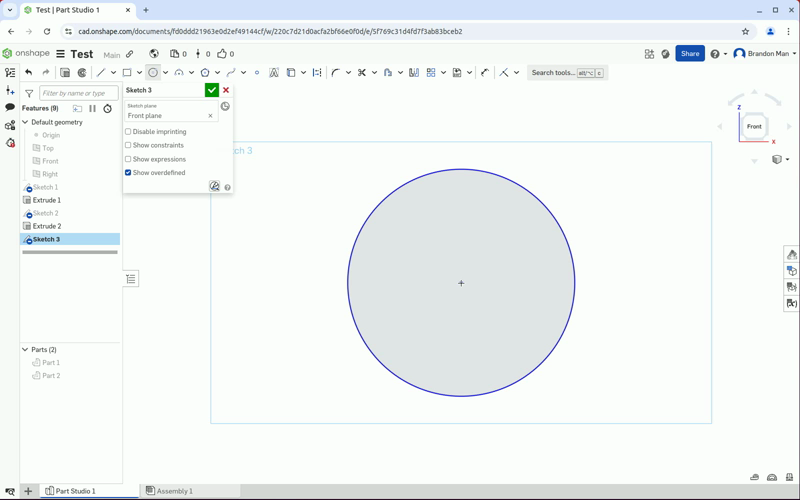
click(461, 282)
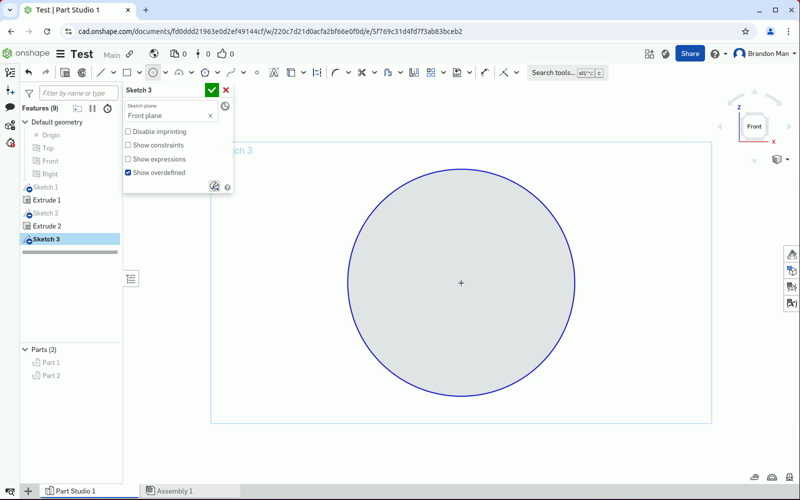
key_up(shift)
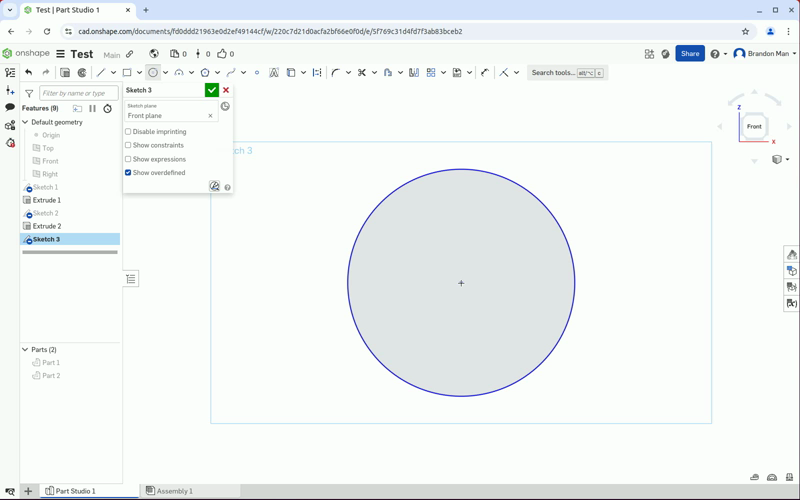
mouse_move(539, 282)
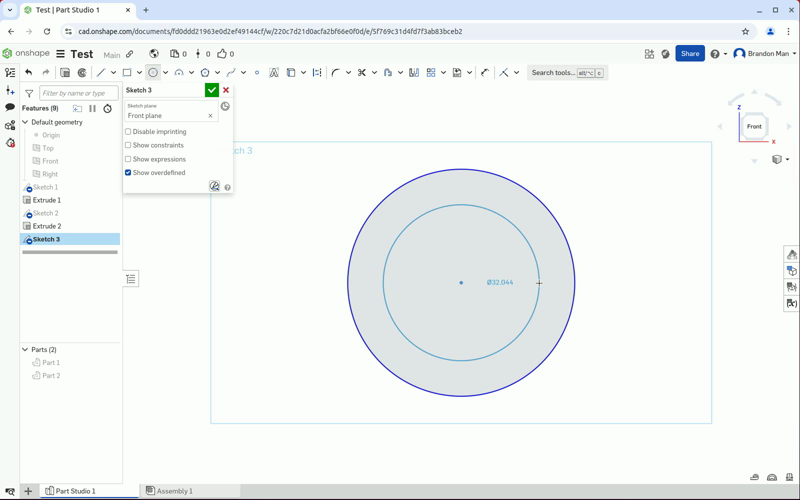
click(539, 282)
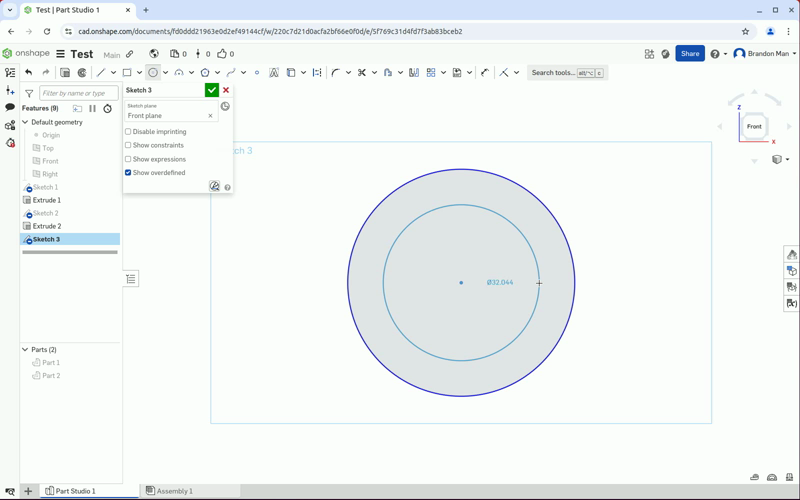
key(esc)
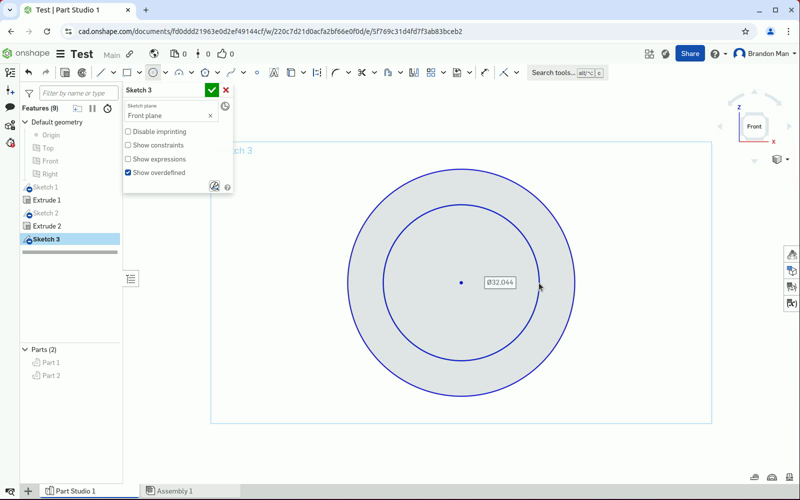
mouse_move(382, 341)
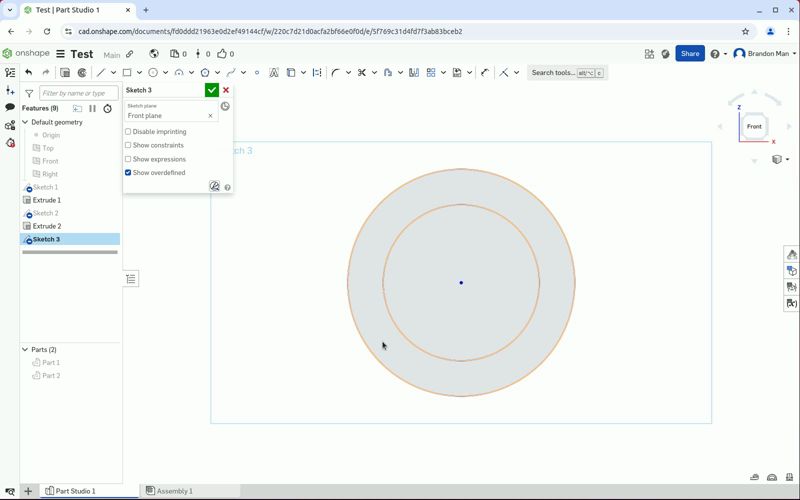
click(382, 341)
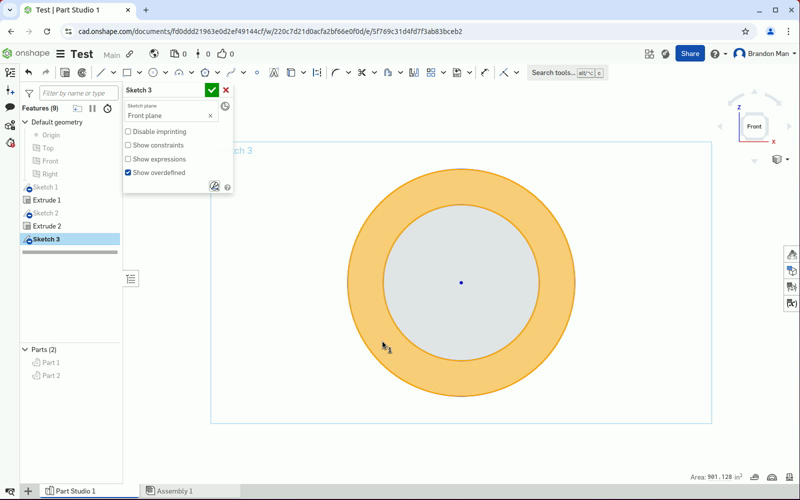
mouse_move(73, 352)
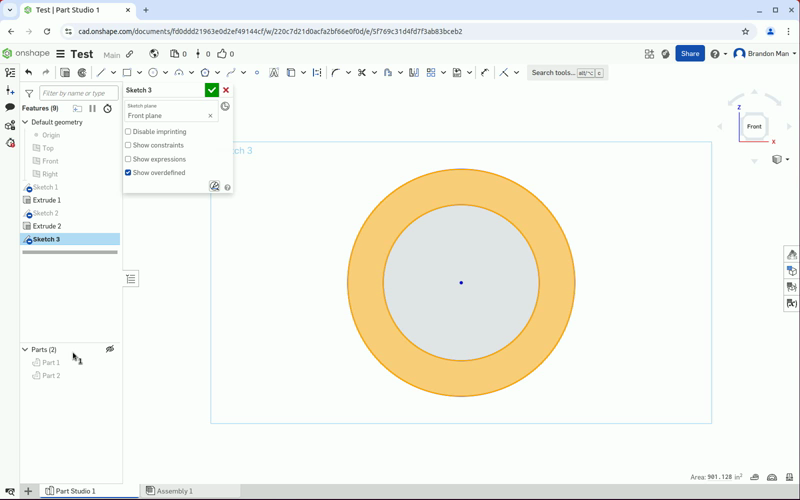
key(shift+y)
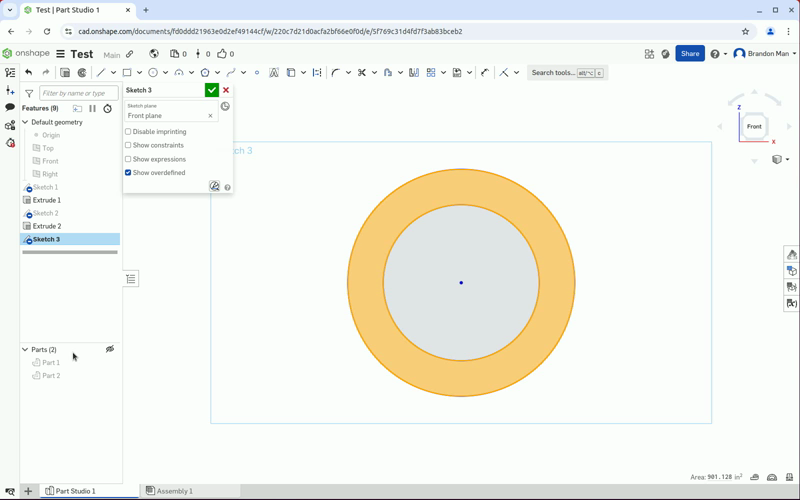
key(shift+e)
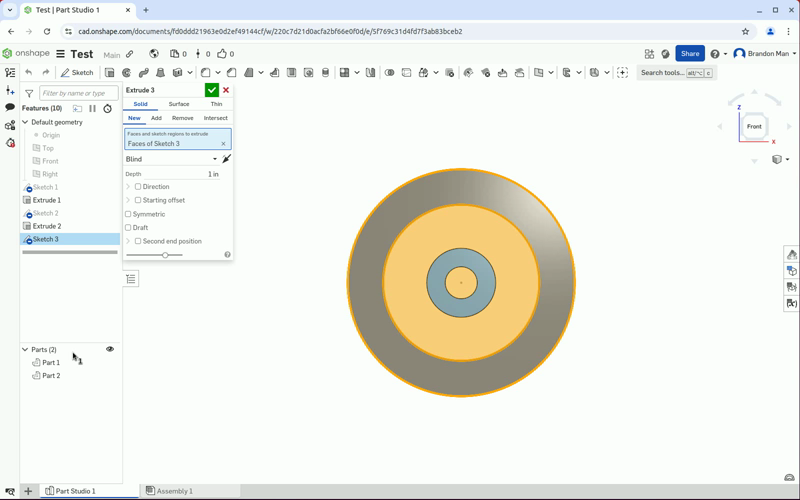
mouse_move(143, 106)
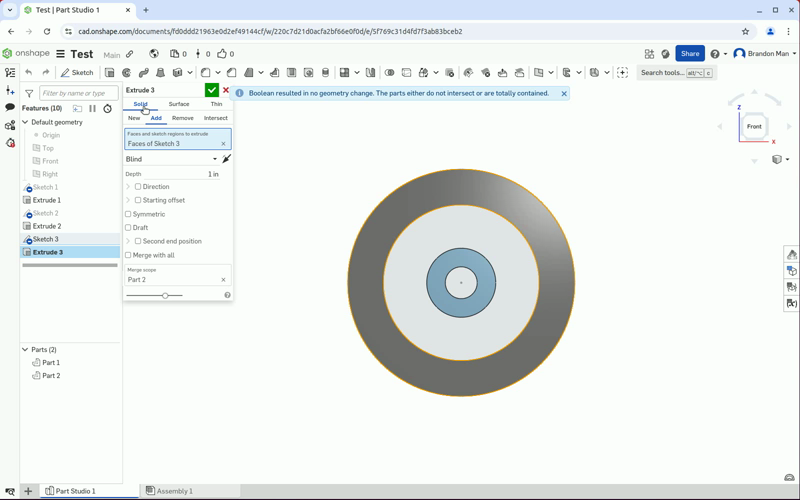
click(143, 106)
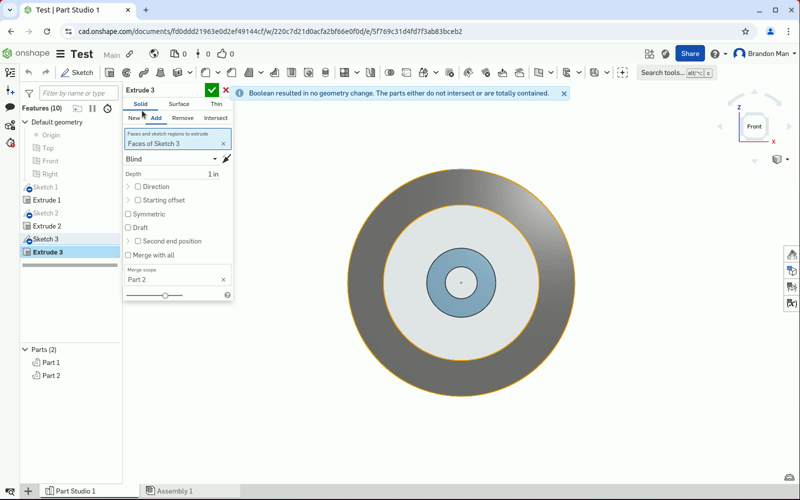
mouse_move(137, 120)
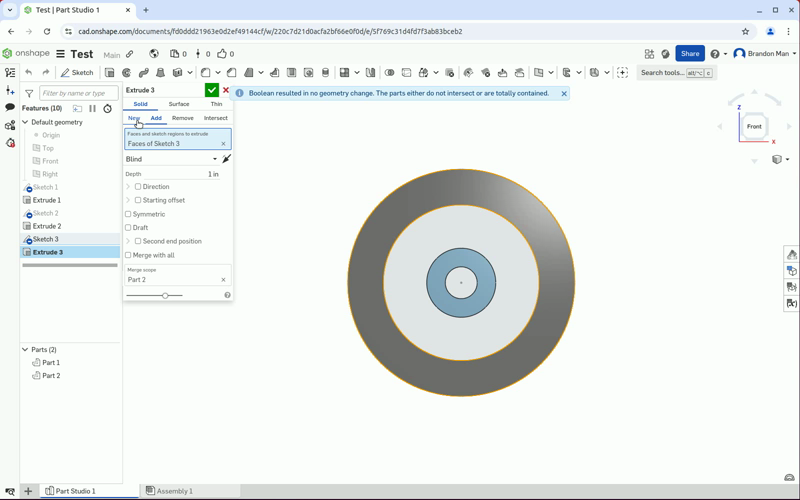
click(137, 120)
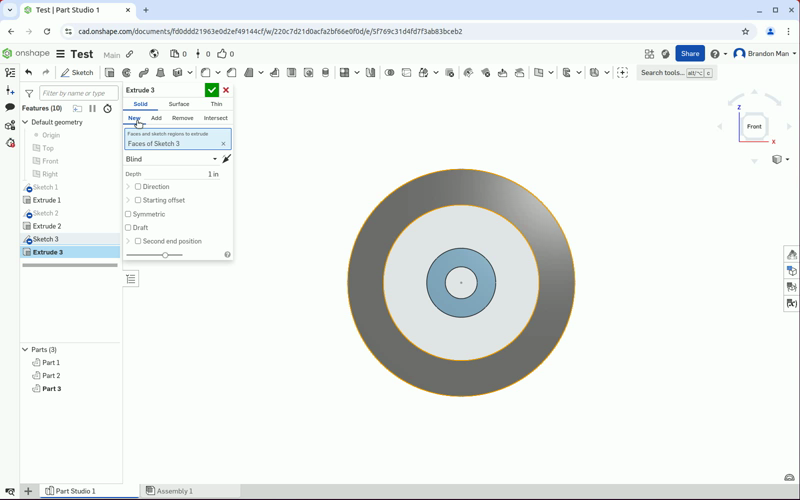
key(tab, 4)
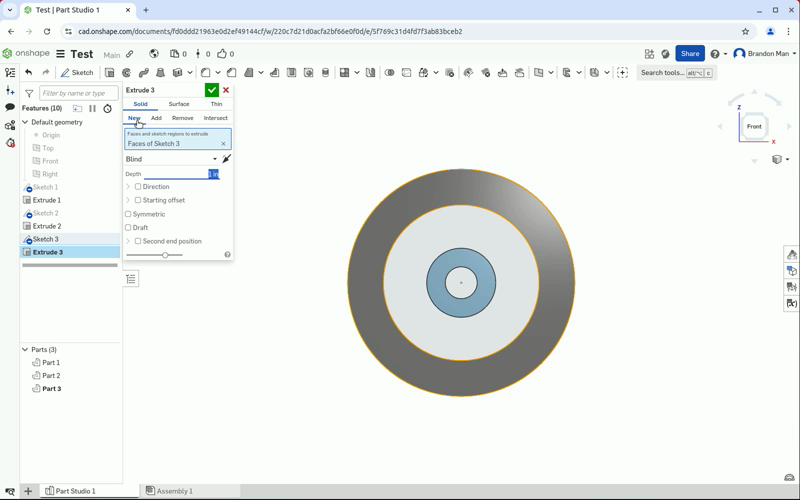
text(11.554)
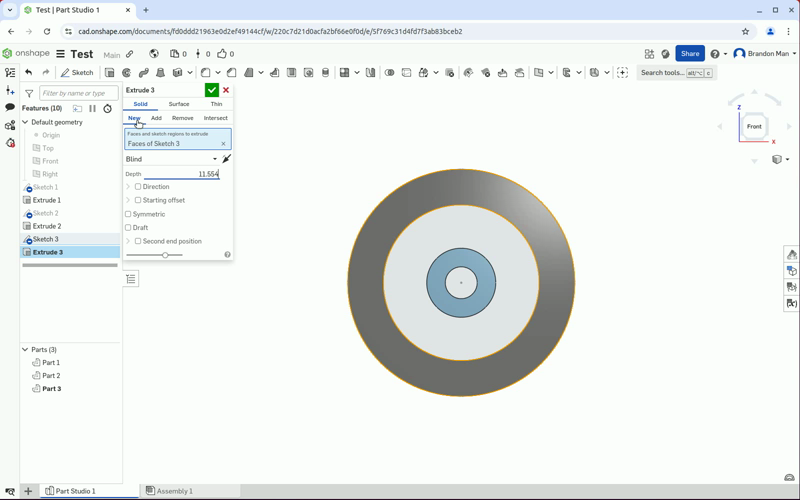
key(tab, 3)
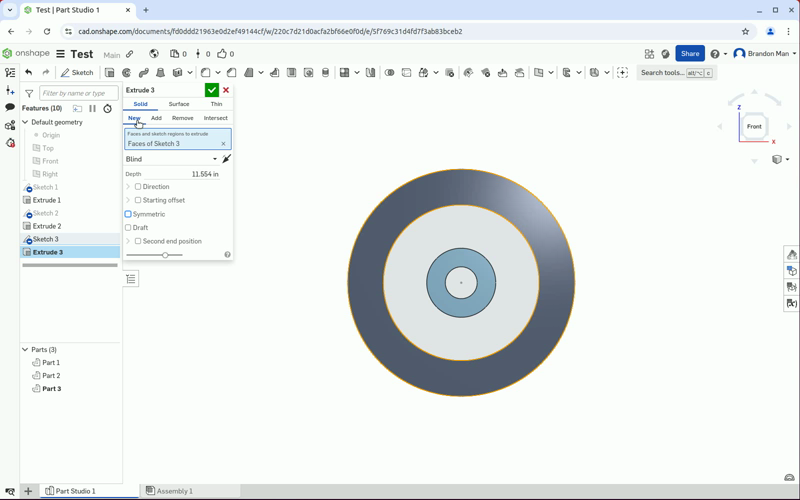
key(space)
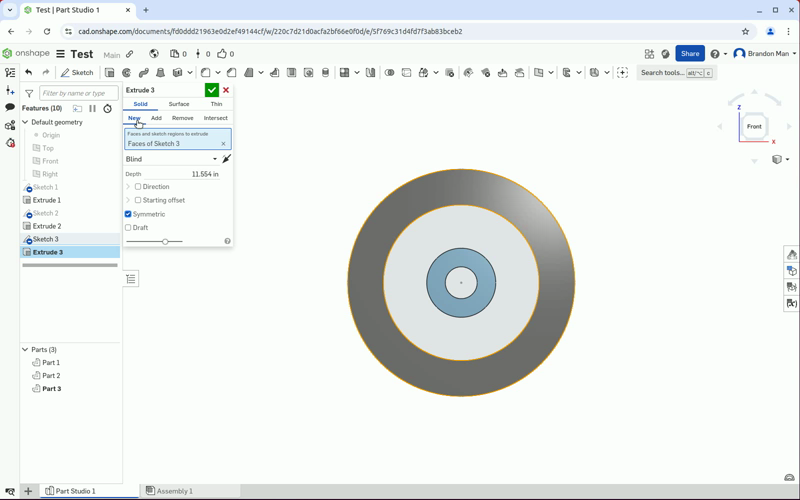
key(enter)
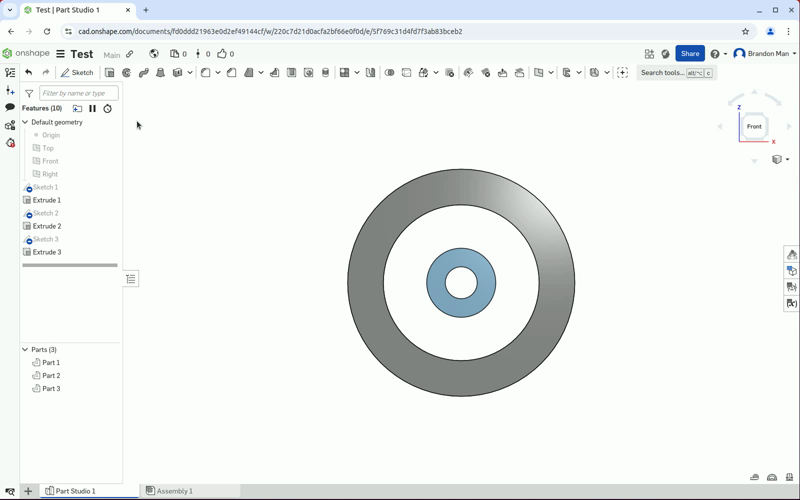
key(shift+h)
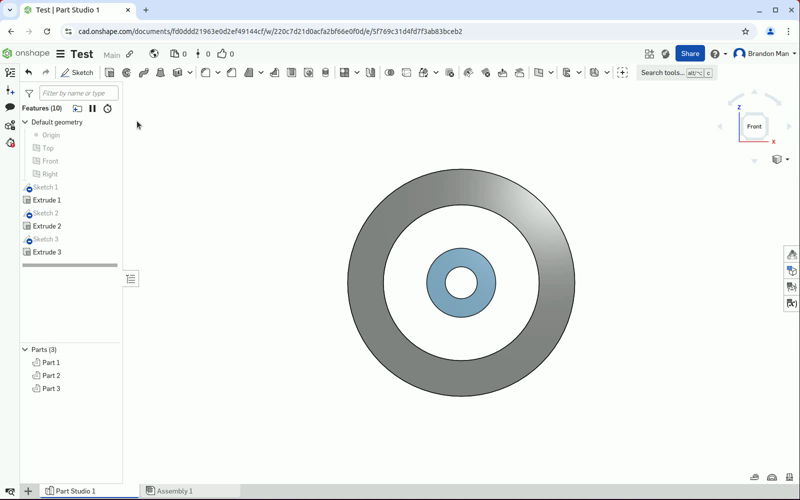
key(shift+h)
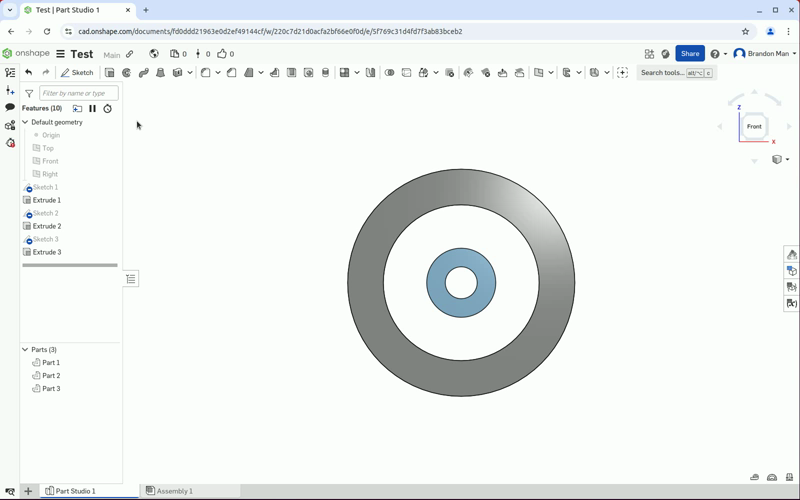
mouse_move(73, 189)
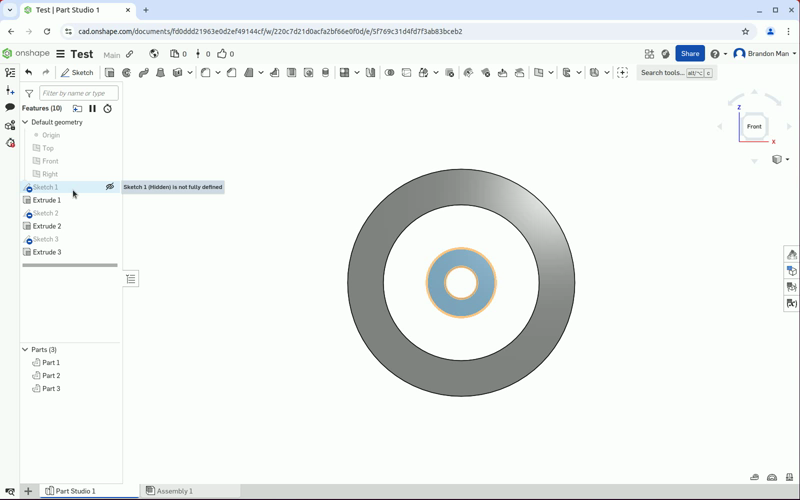
click(73, 189)
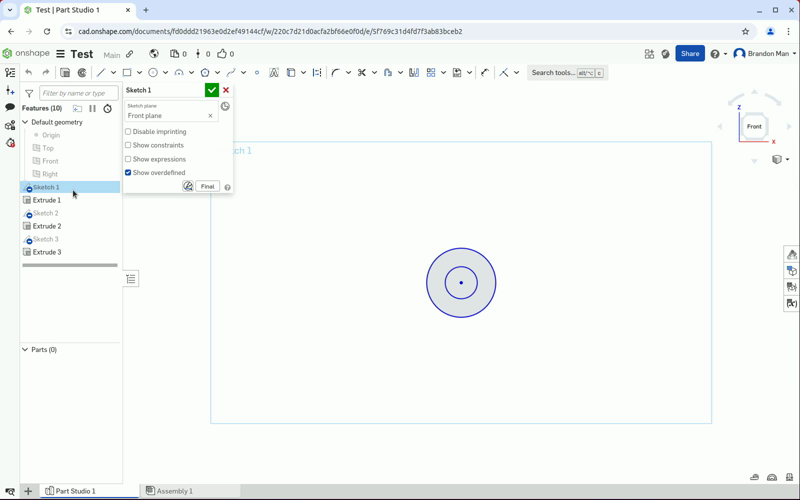
mouse_move(229, 92)
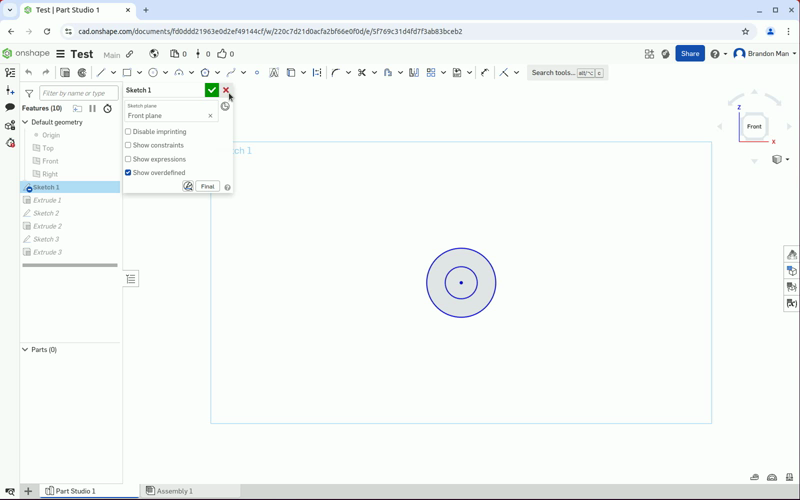
click(229, 92)
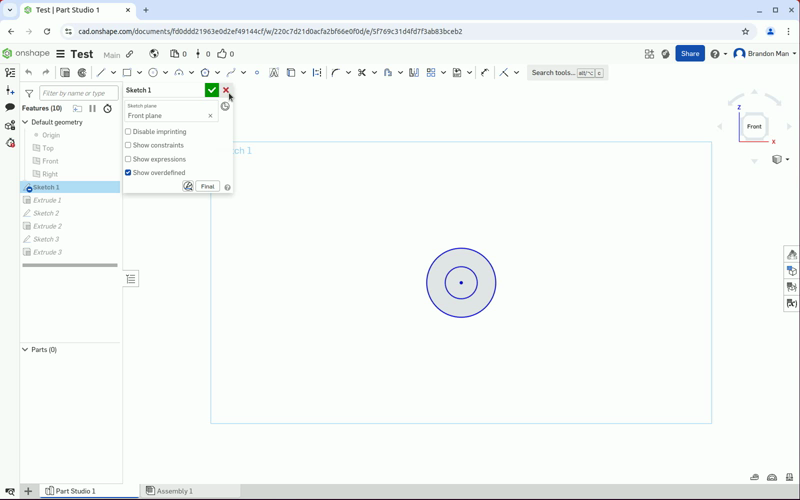
key(shift+s)
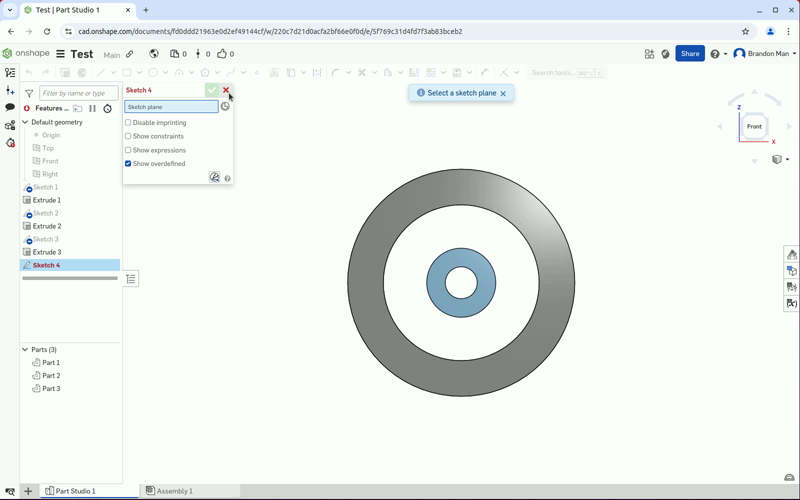
mouse_move(73, 163)
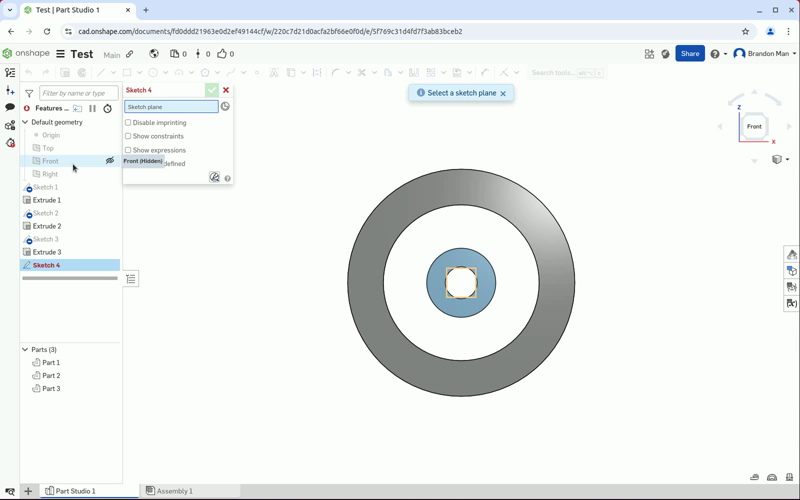
click(73, 163)
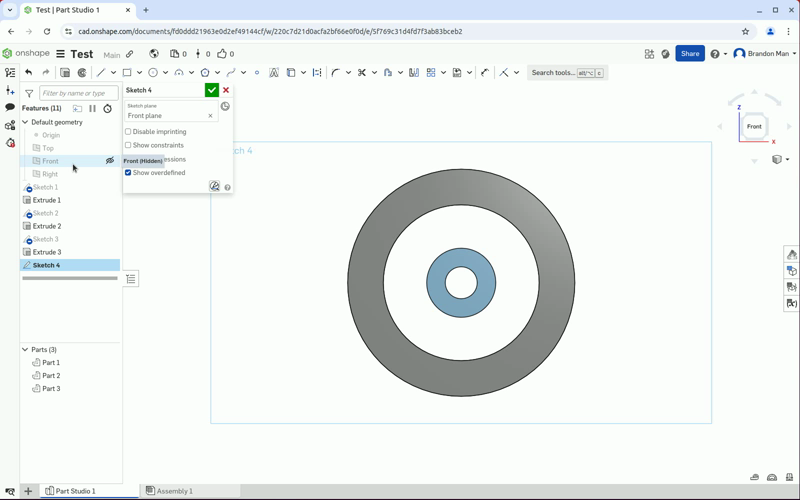
mouse_move(73, 352)
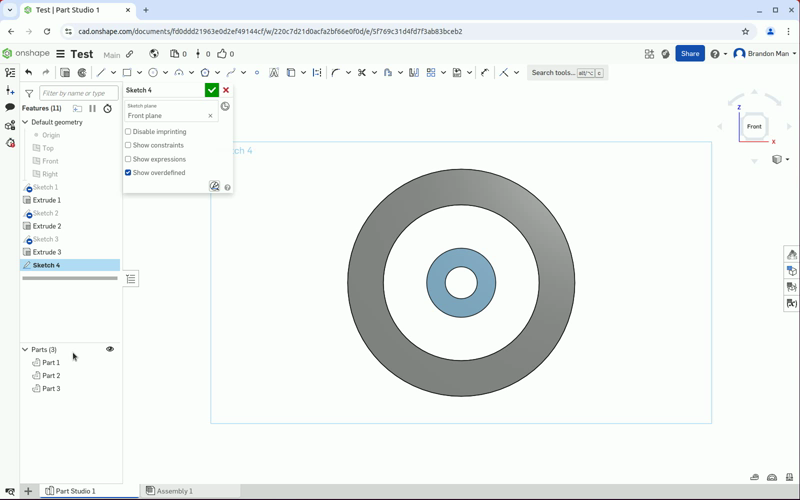
key(y)
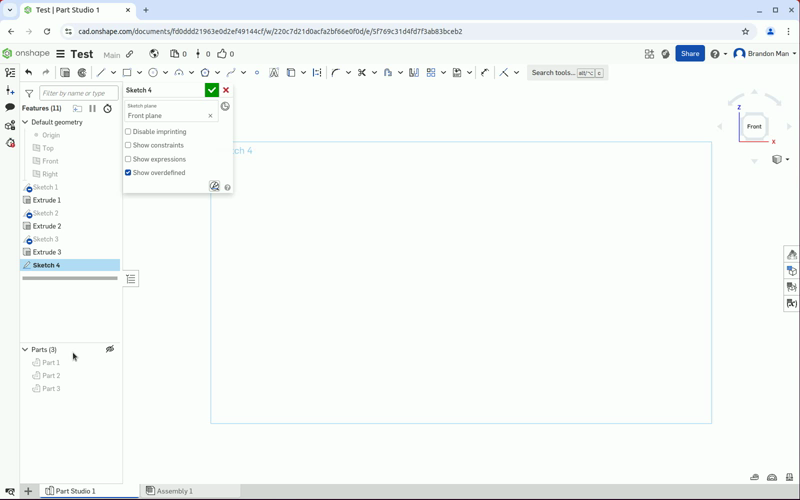
key(c)
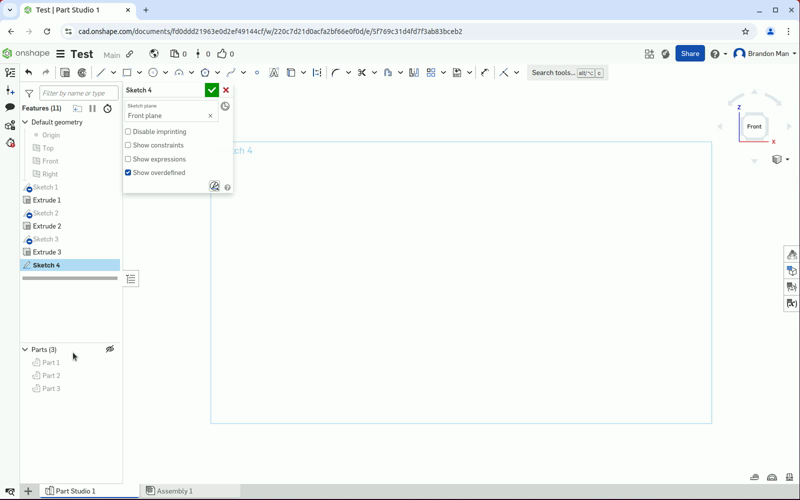
key_down(shift)
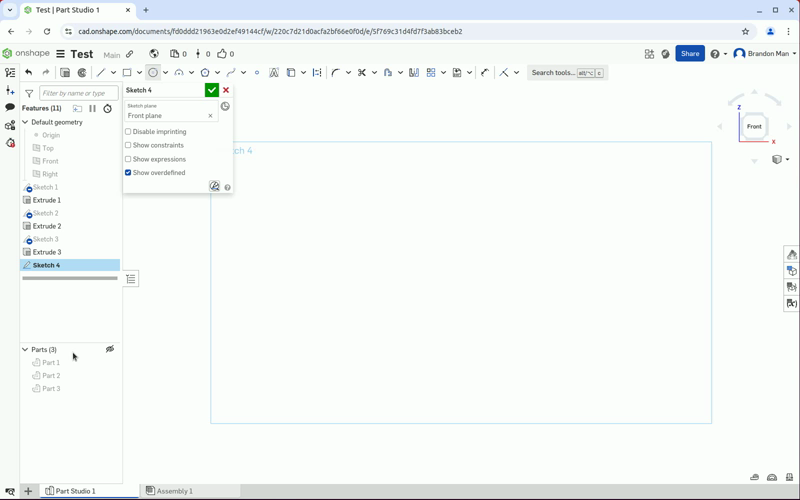
mouse_move(461, 282)
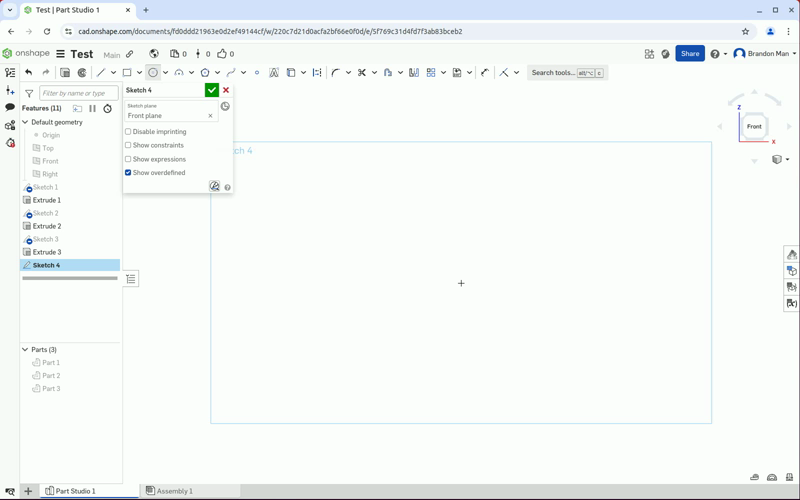
click(461, 282)
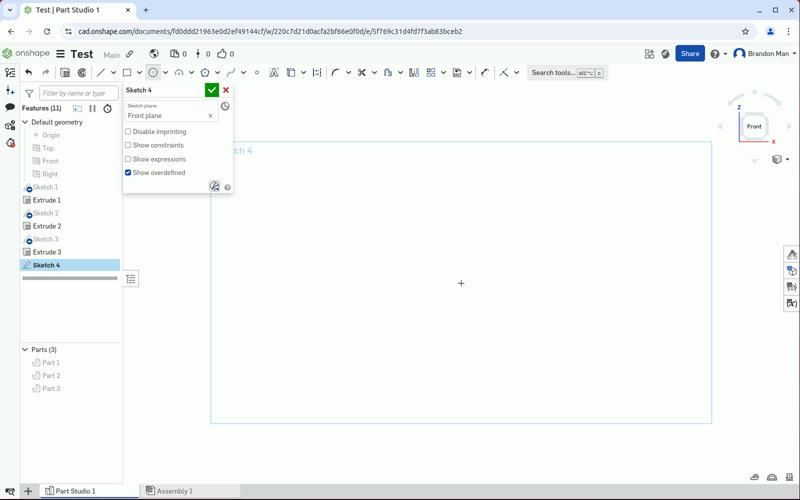
key_up(shift)
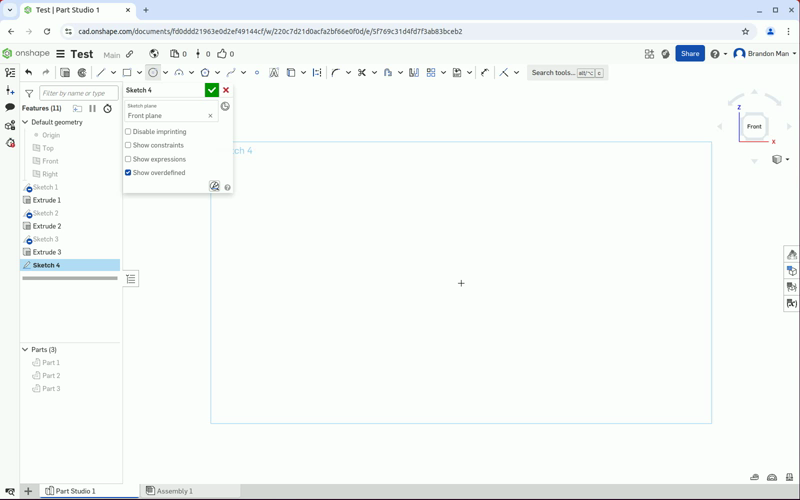
mouse_move(540, 282)
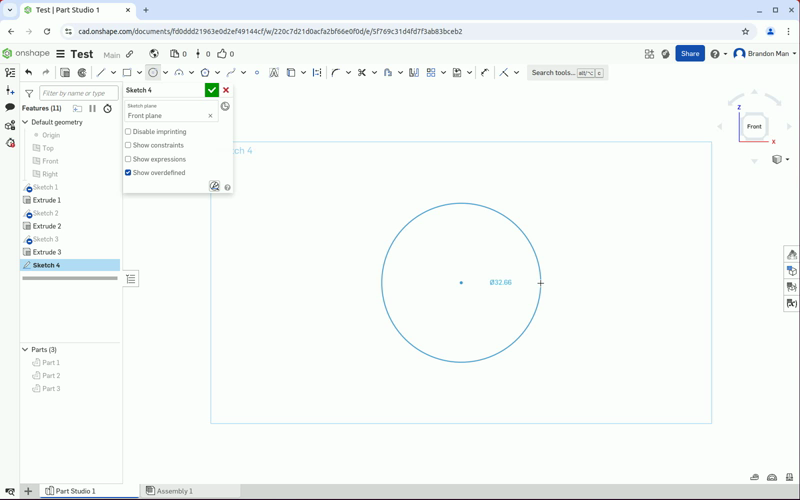
click(540, 282)
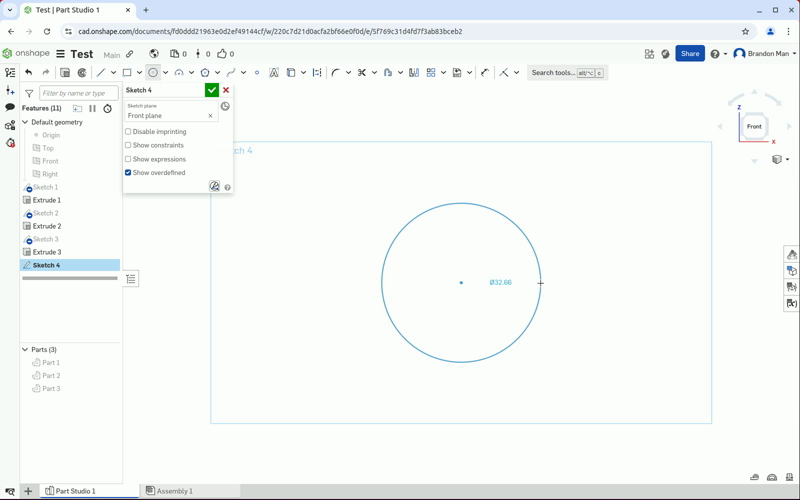
key(esc)
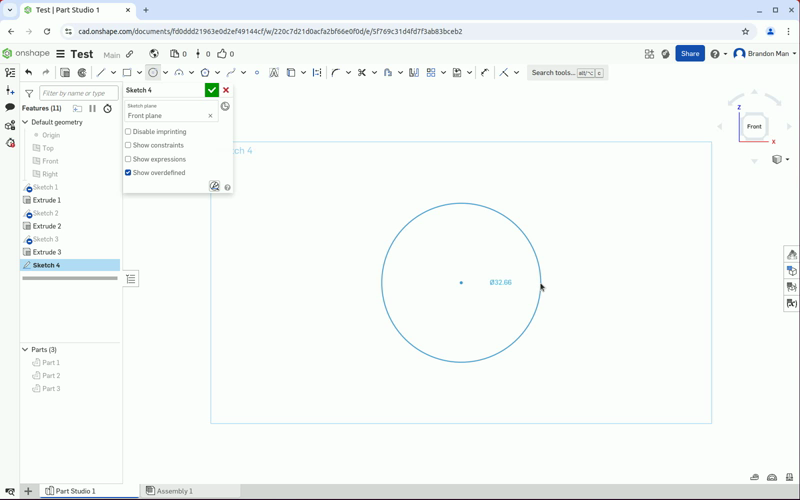
key(c)
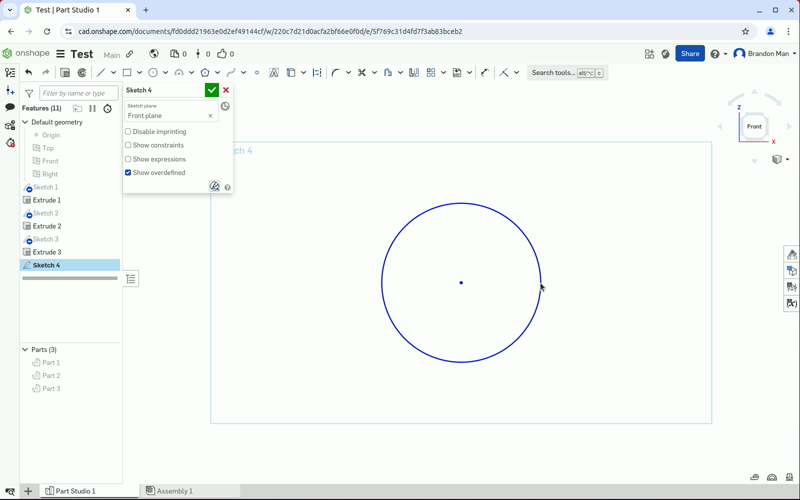
key_down(shift)
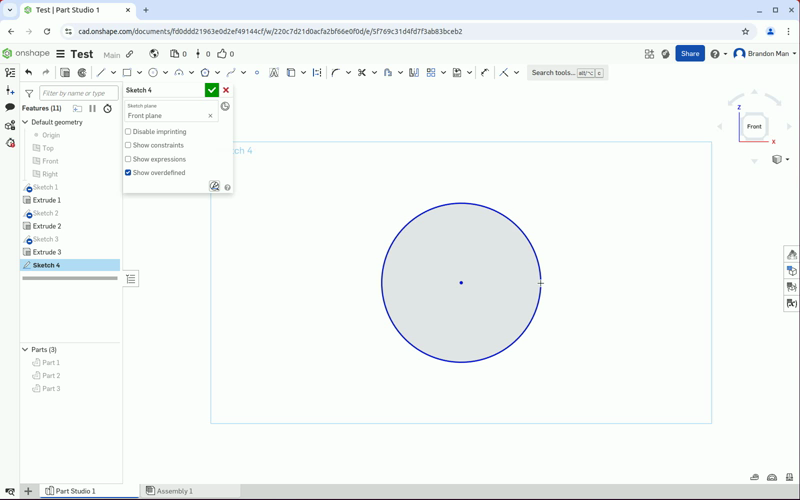
mouse_move(461, 282)
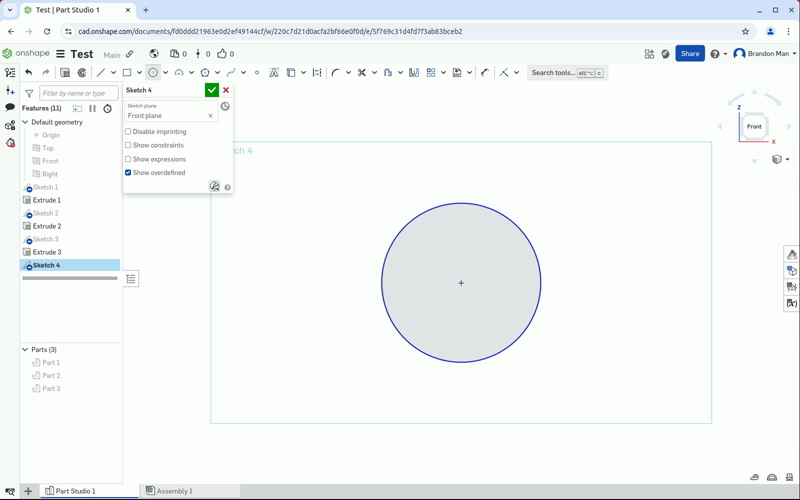
click(461, 282)
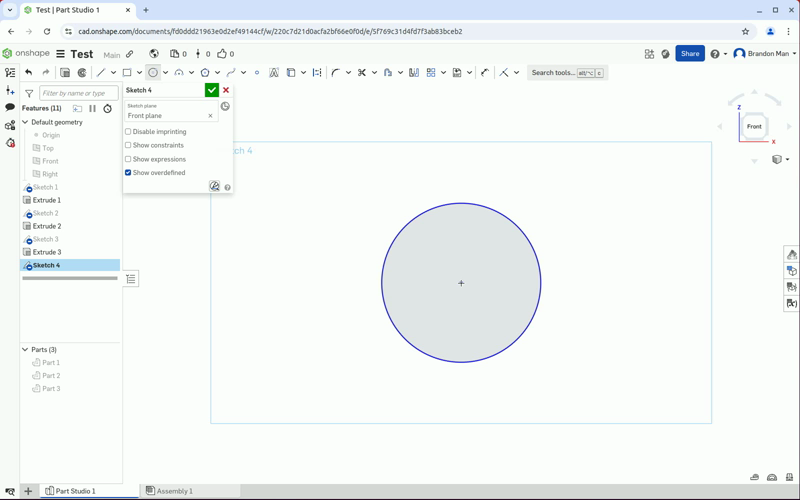
key_up(shift)
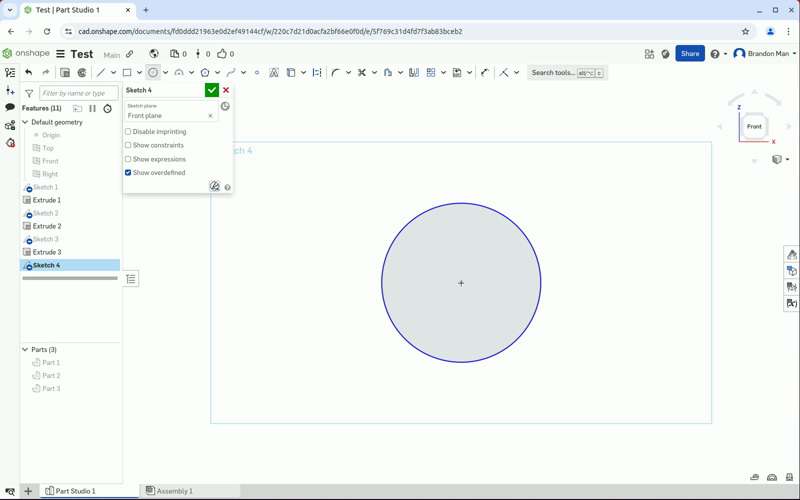
mouse_move(494, 282)
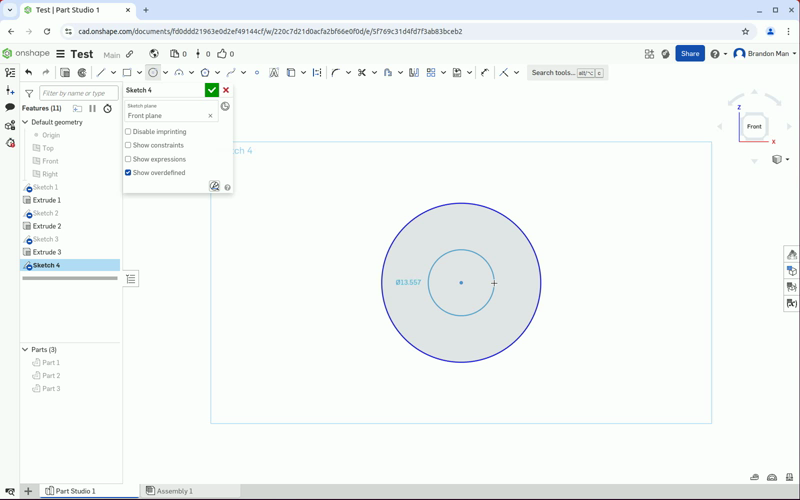
click(494, 282)
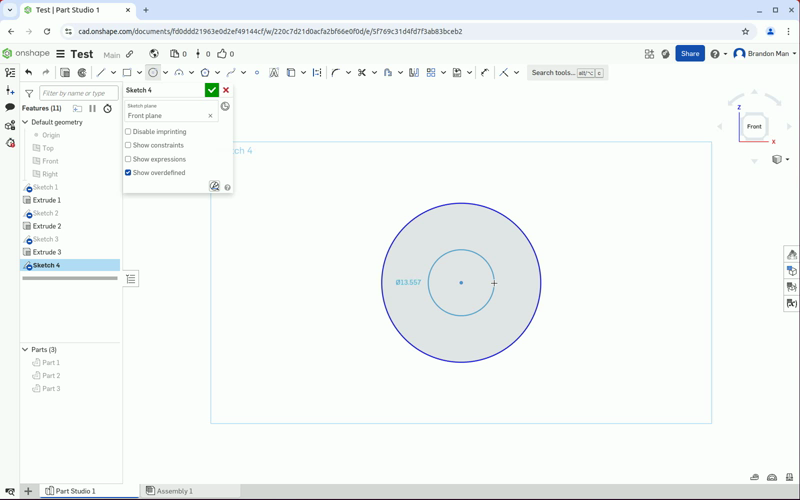
key(esc)
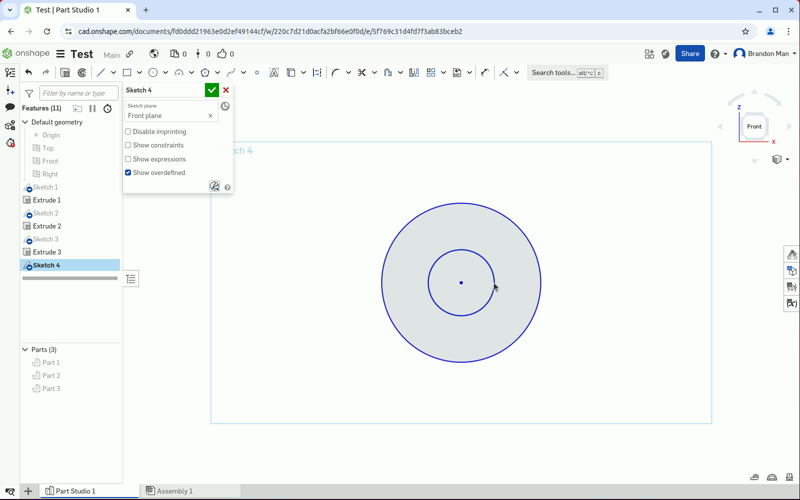
mouse_move(508, 252)
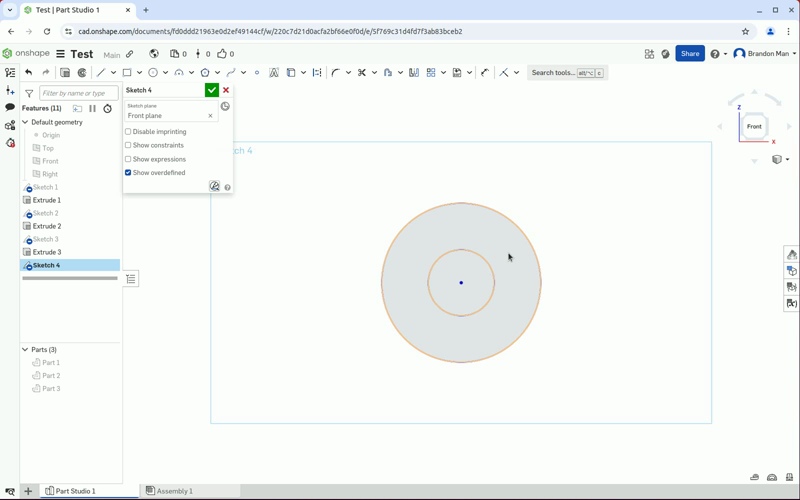
click(508, 252)
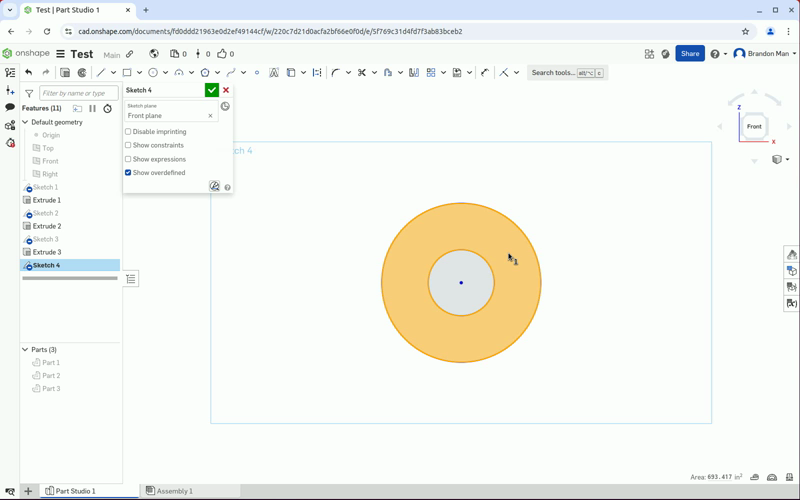
mouse_move(73, 352)
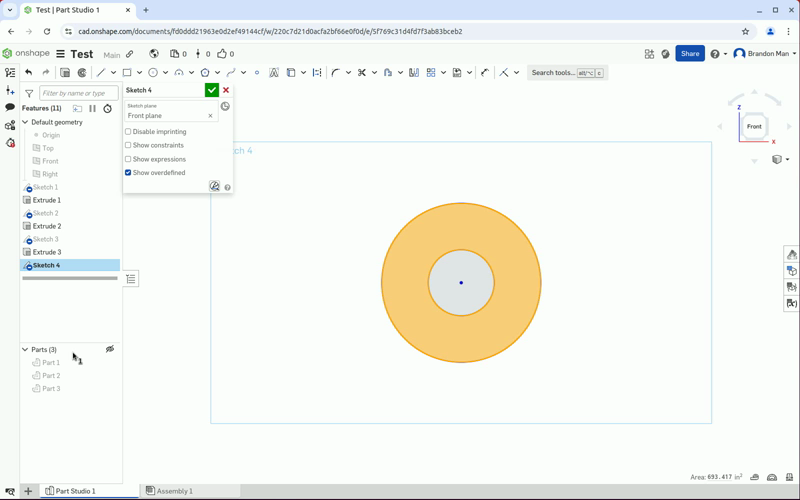
key(shift+y)
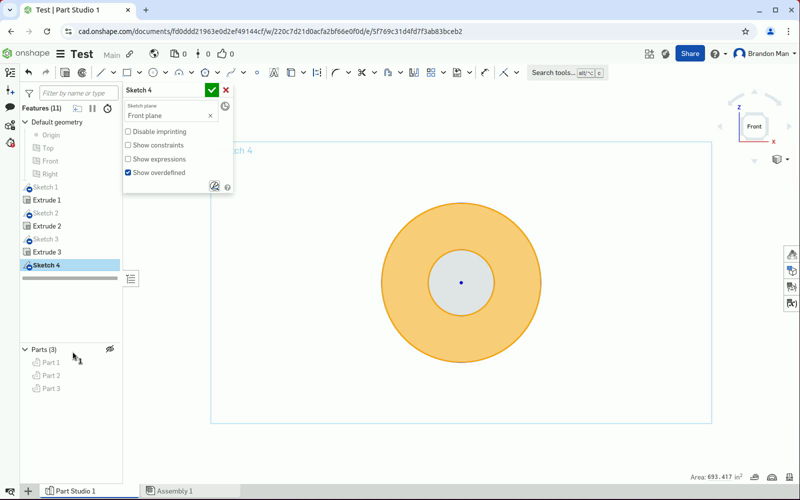
key(shift+e)
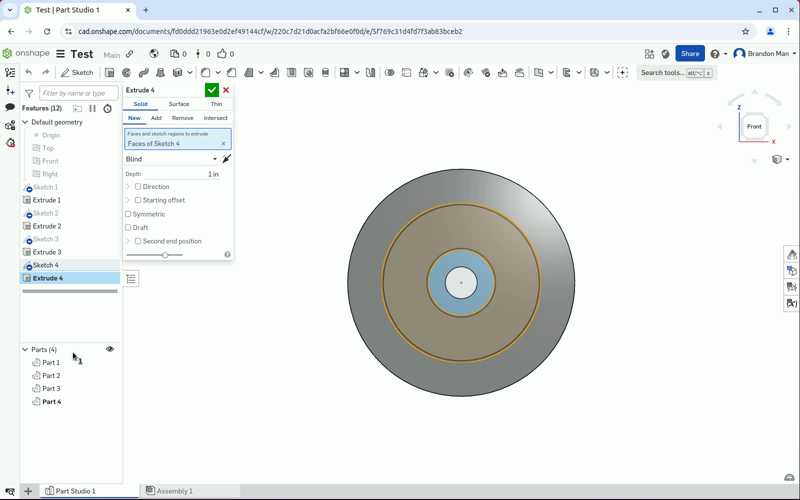
mouse_move(143, 106)
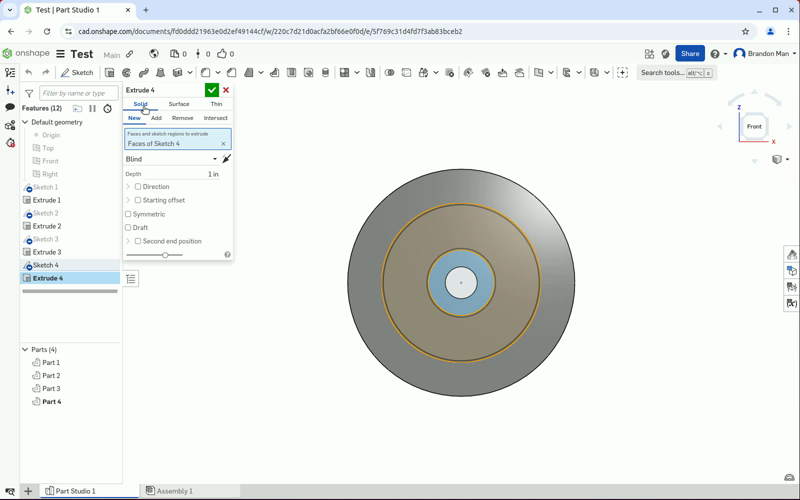
click(143, 106)
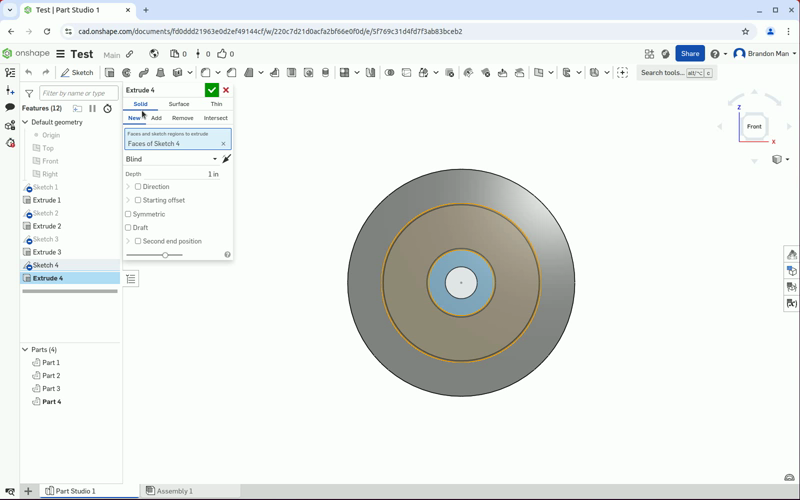
mouse_move(137, 120)
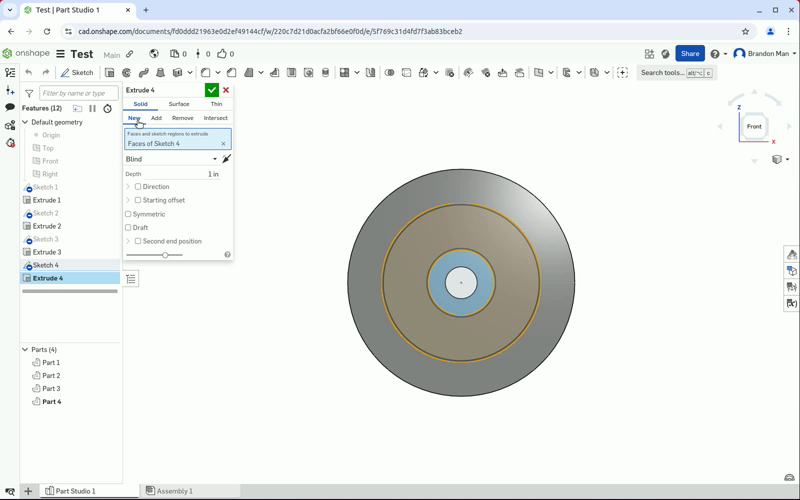
click(137, 120)
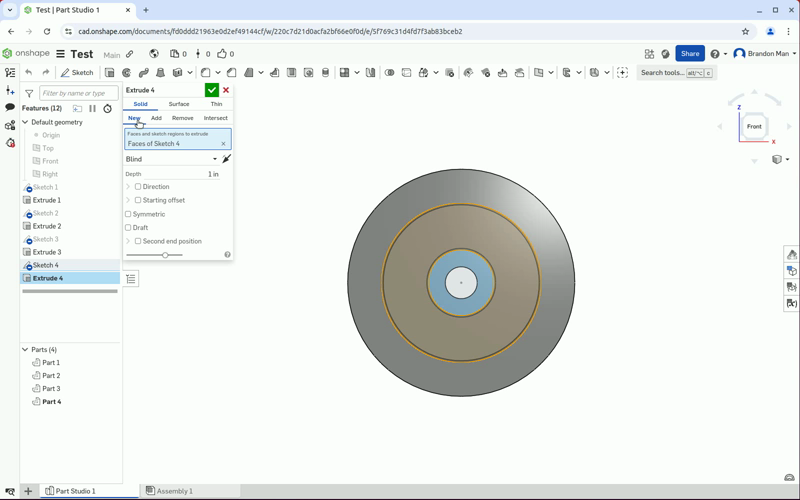
key(tab, 4)
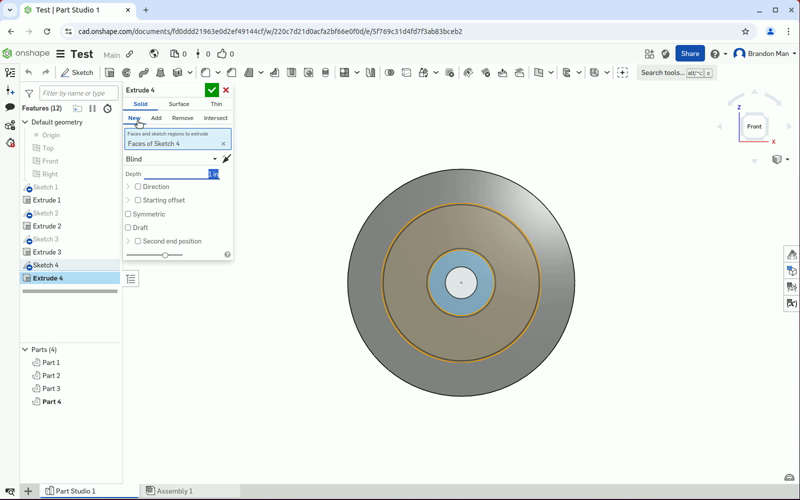
text(11.554)
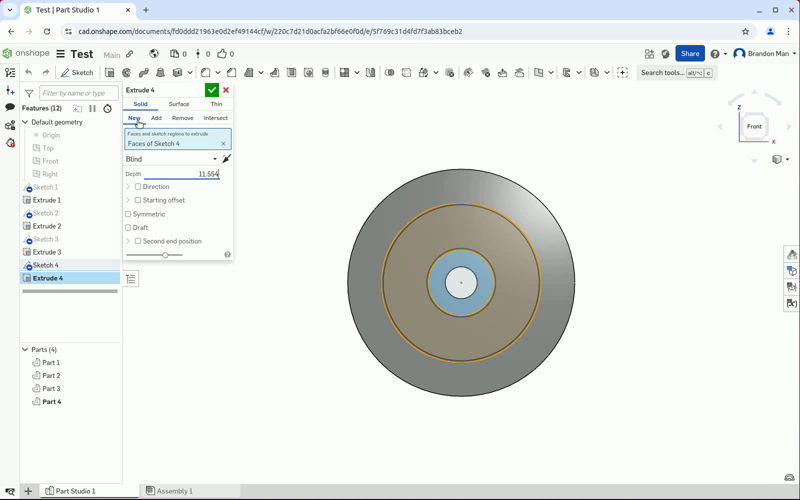
key(tab, 3)
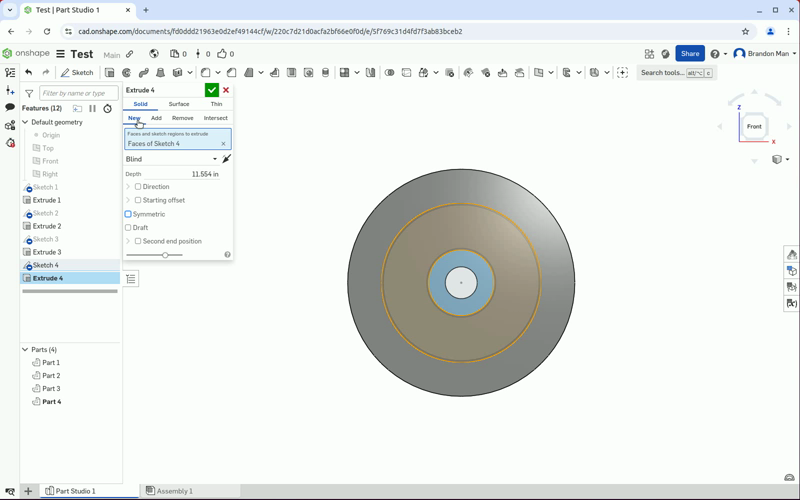
key(space)
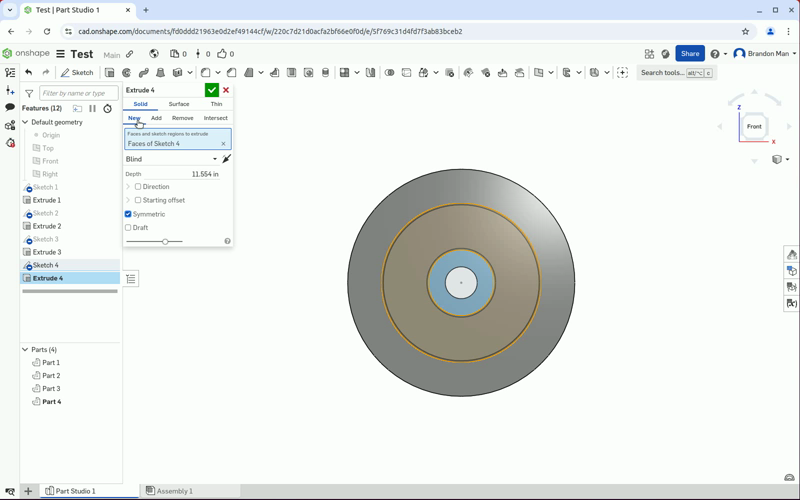
key(enter)
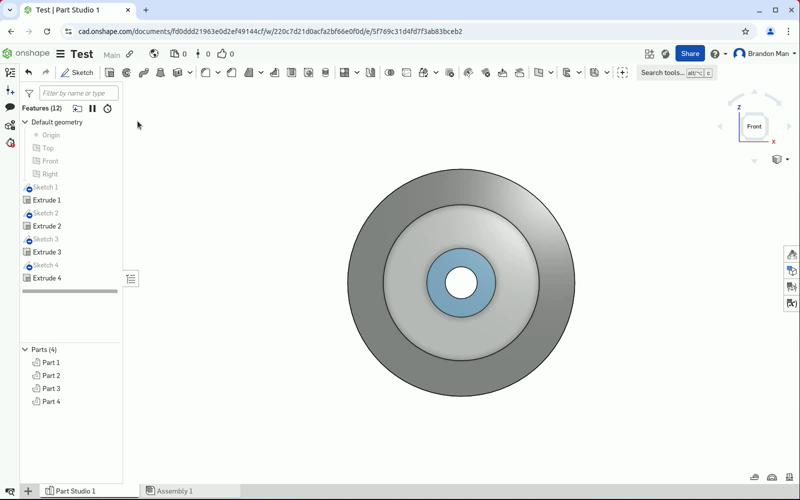
key(shift+h)
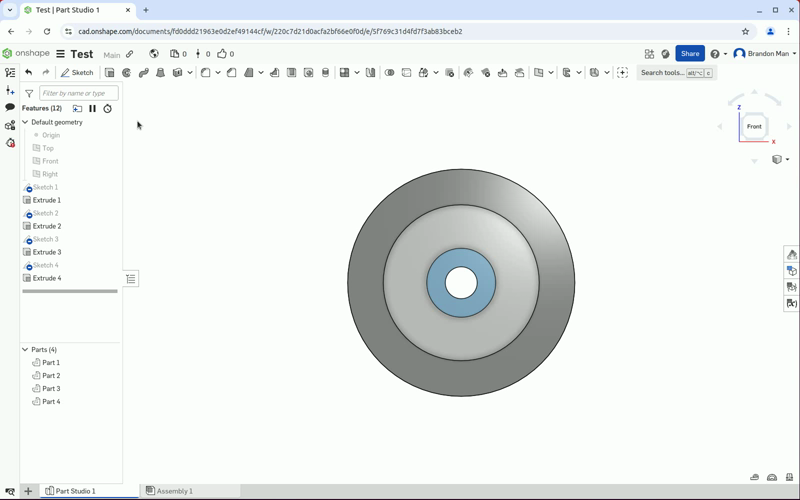
key(shift+h)
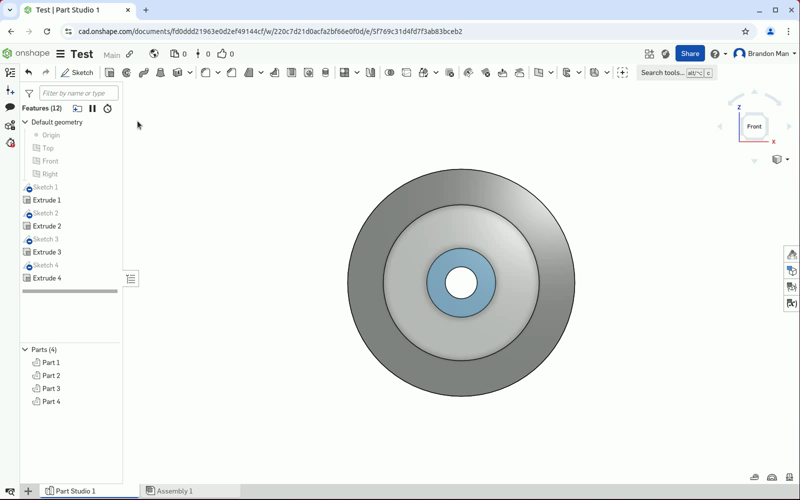
key(shift+7)
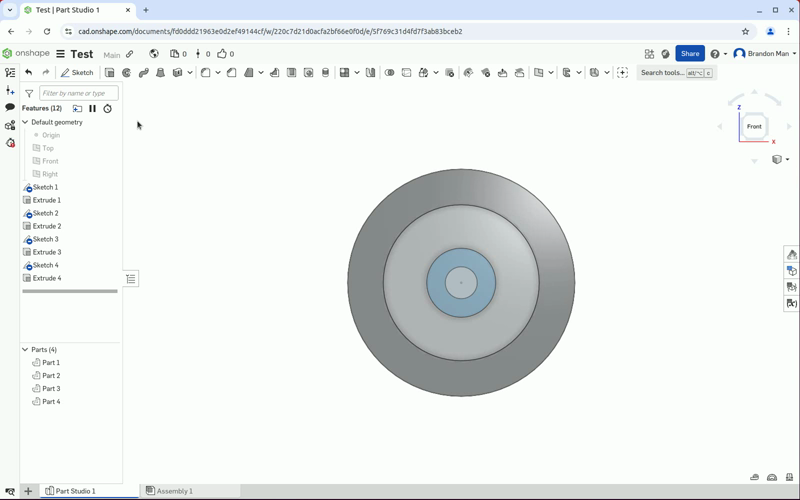
key(left, 2)
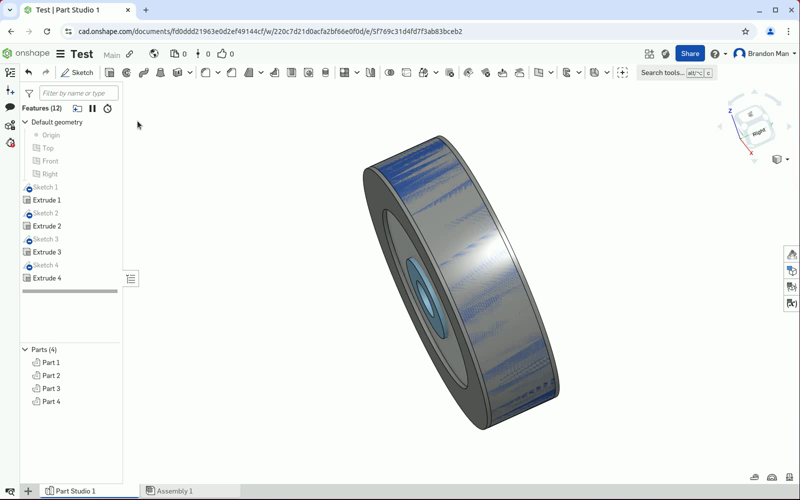
key(down, 2)
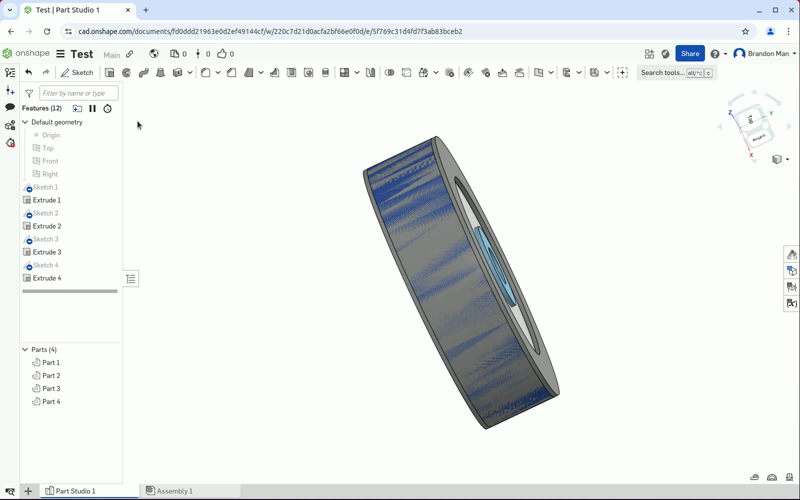
key(up, 2)
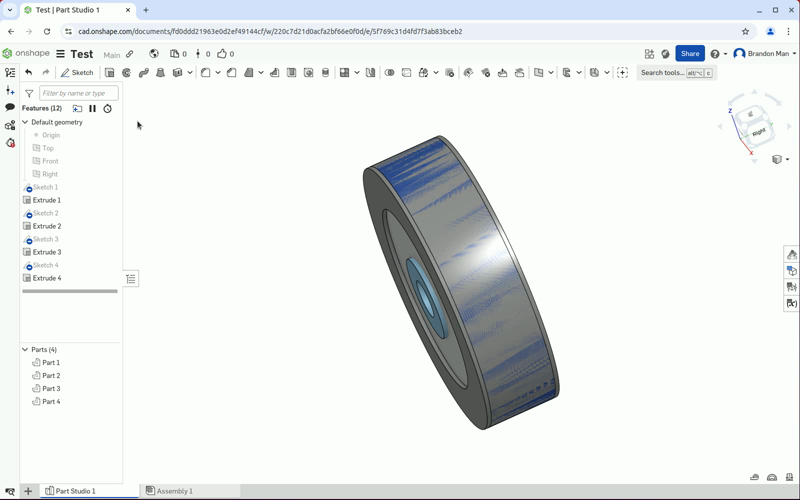
key(right, 2)
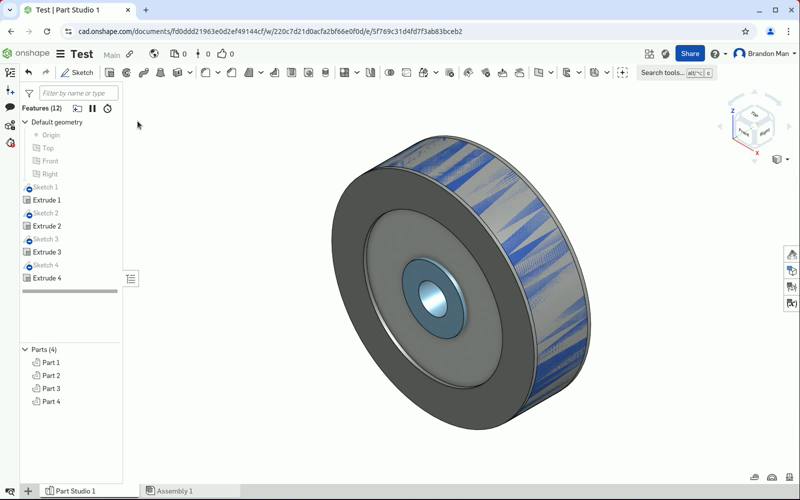
mouse_move(73, 189)
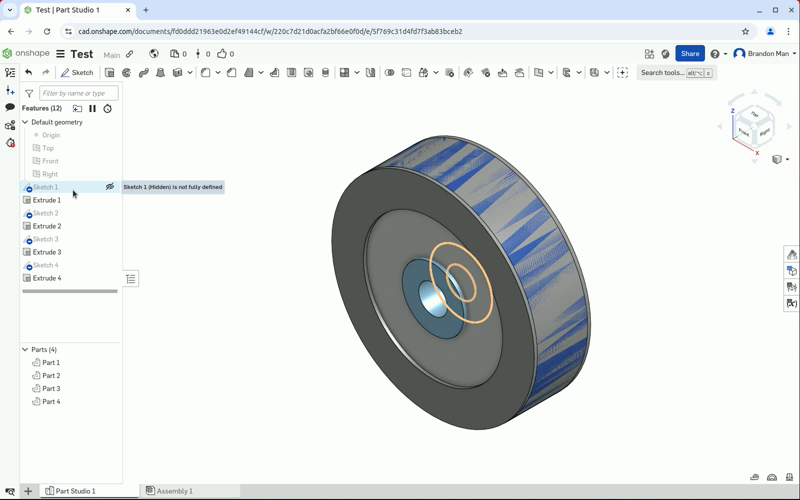
click(73, 189)